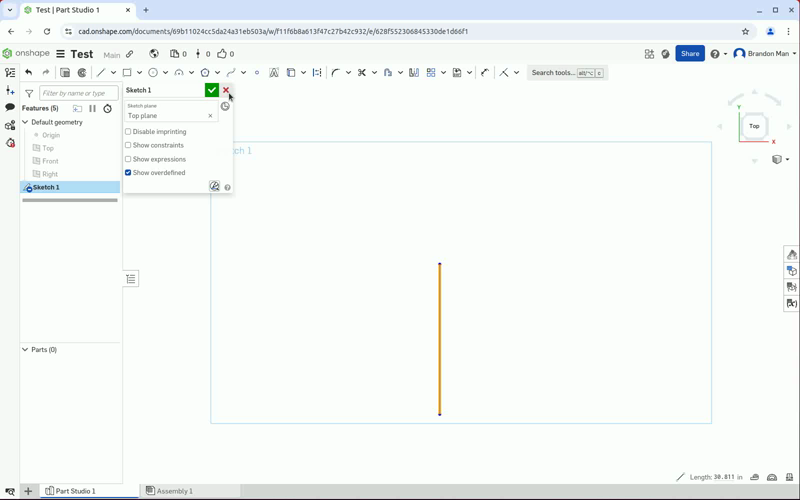
key(shift+h)
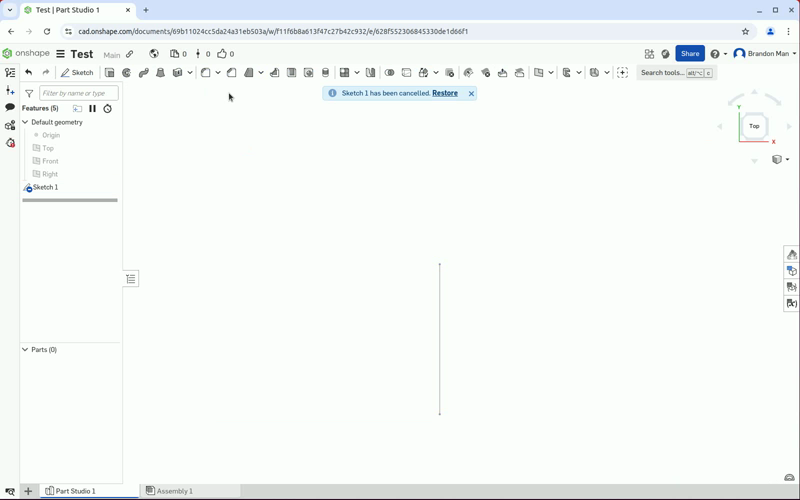
key(shift+s)
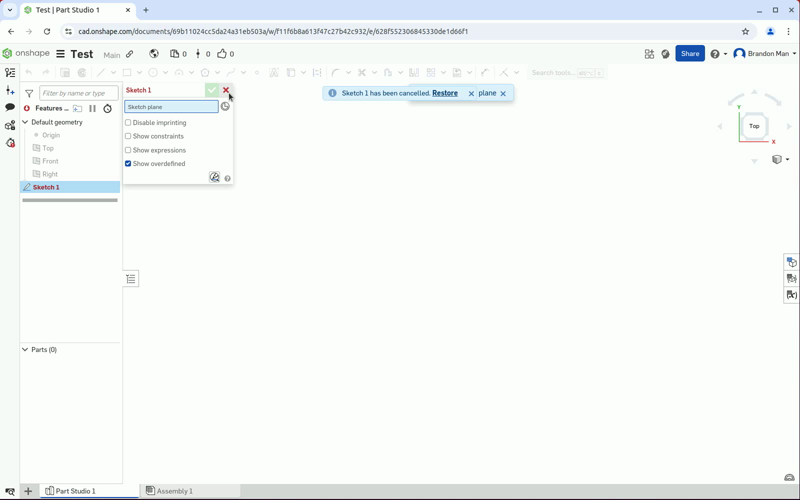
mouse_move(73, 150)
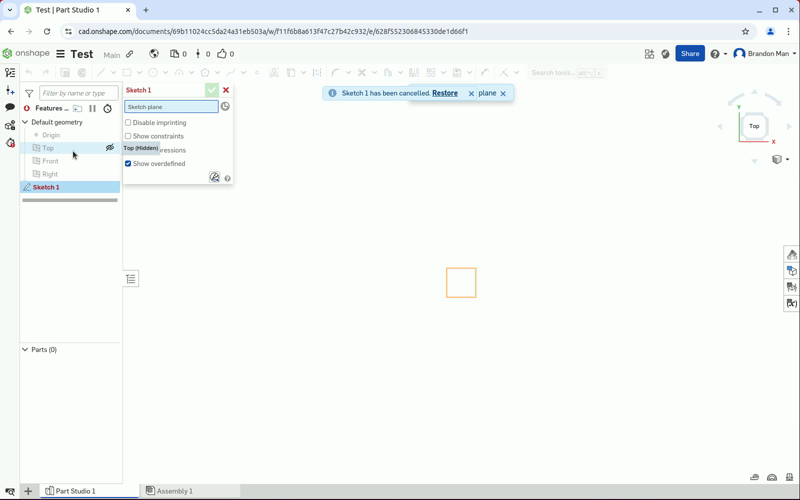
click(73, 150)
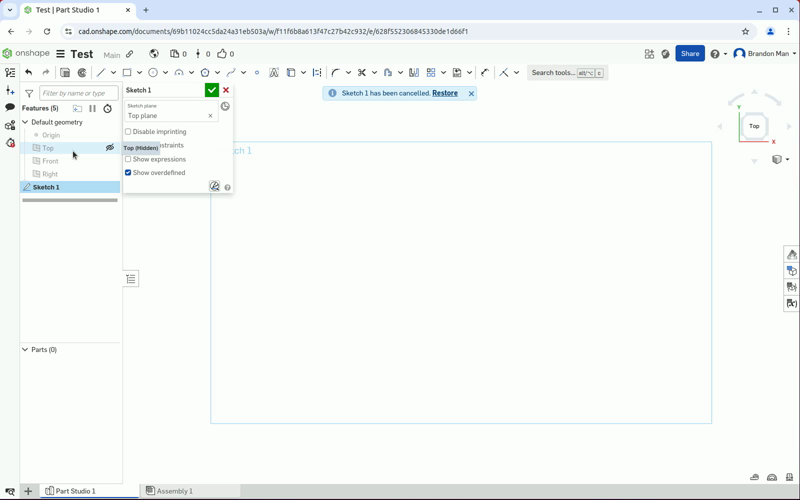
mouse_move(73, 352)
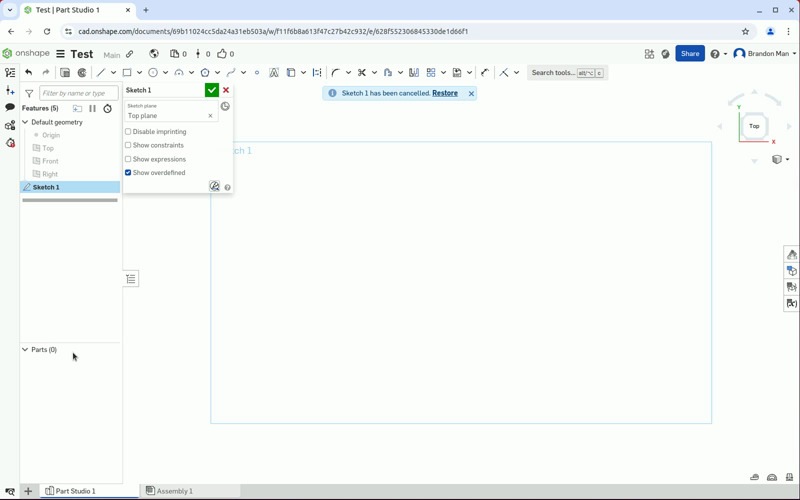
key(y)
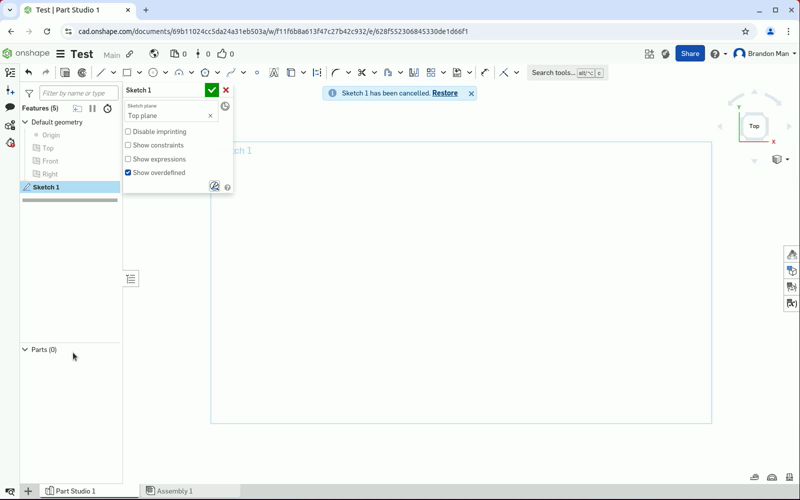
key(l)
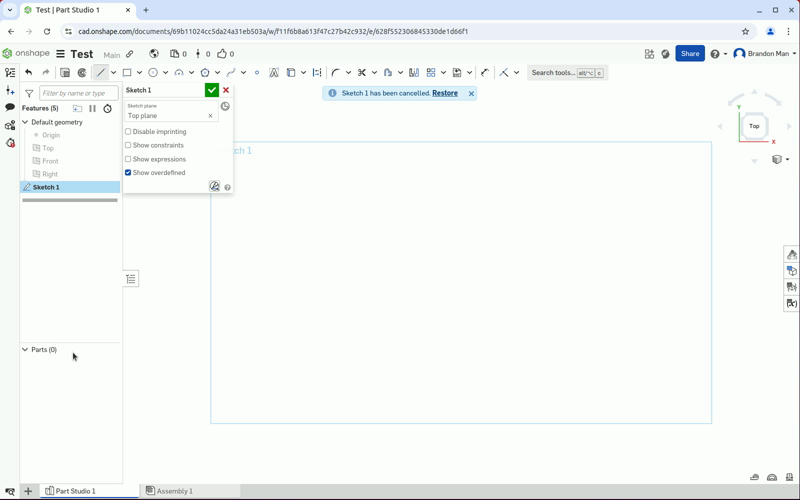
key_down(shift)
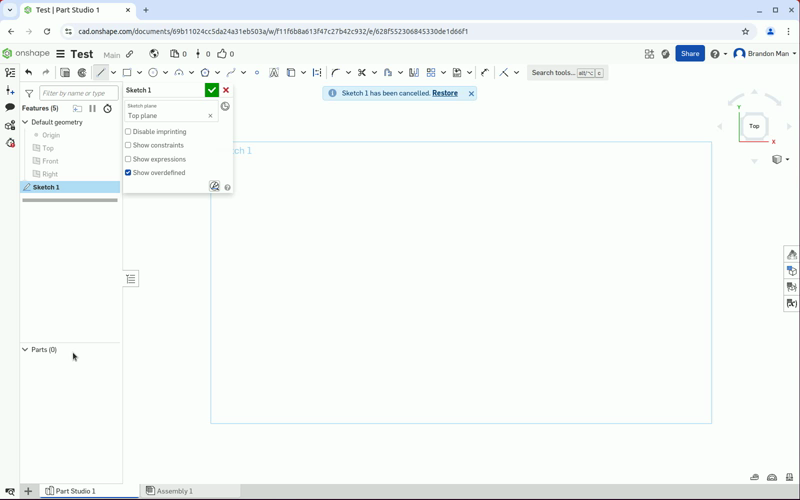
mouse_move(460, 264)
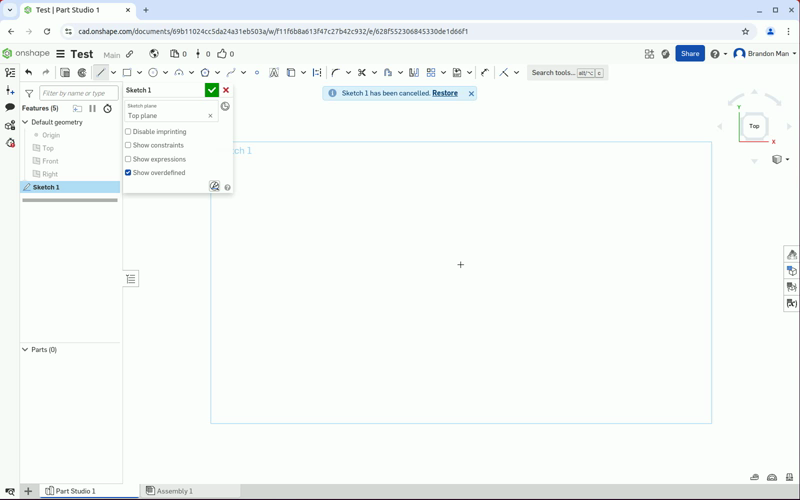
click(460, 264)
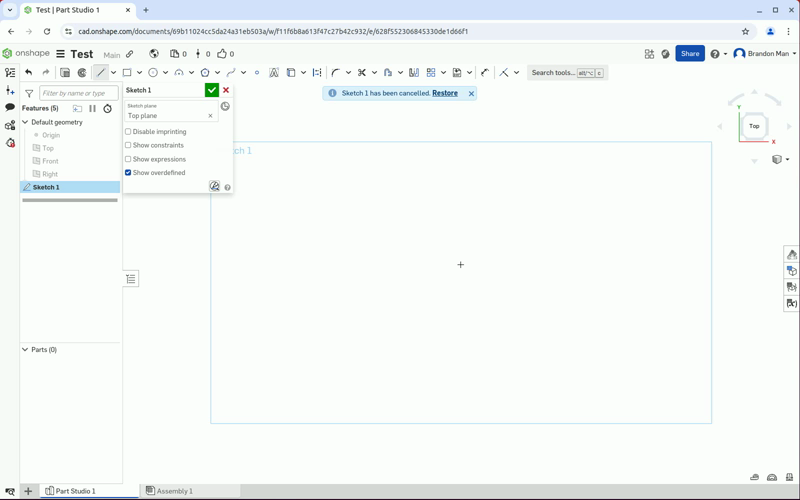
key_up(shift)
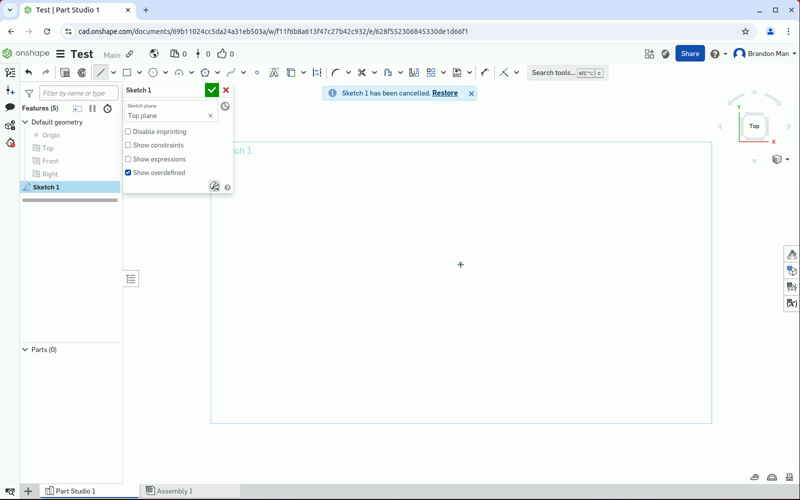
key_down(shift)
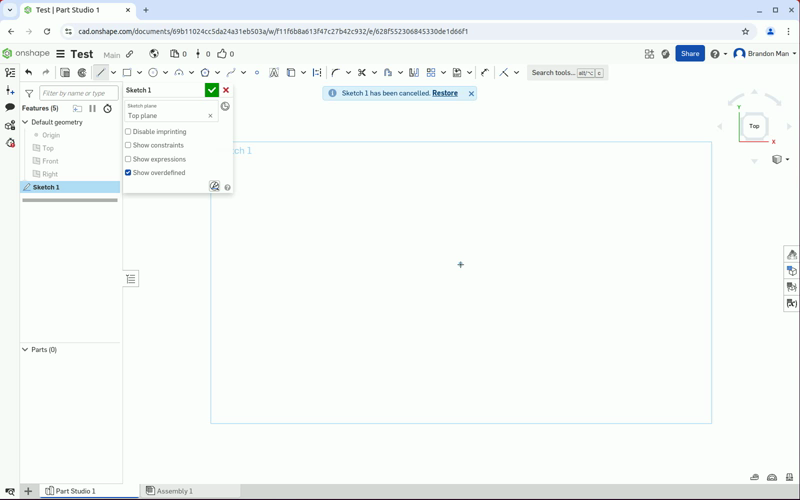
mouse_move(490, 264)
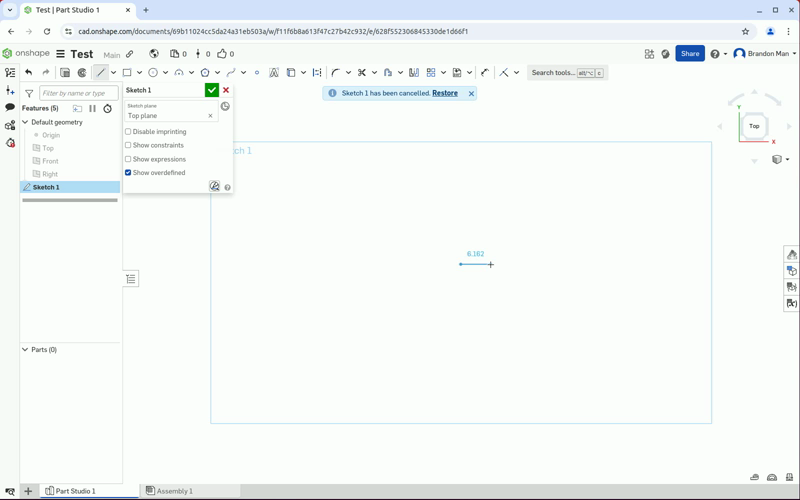
mouse_move(470, 264)
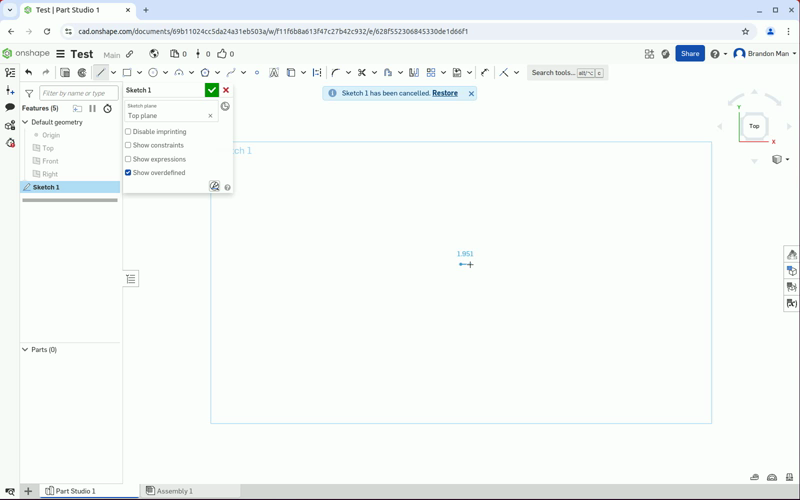
click(470, 264)
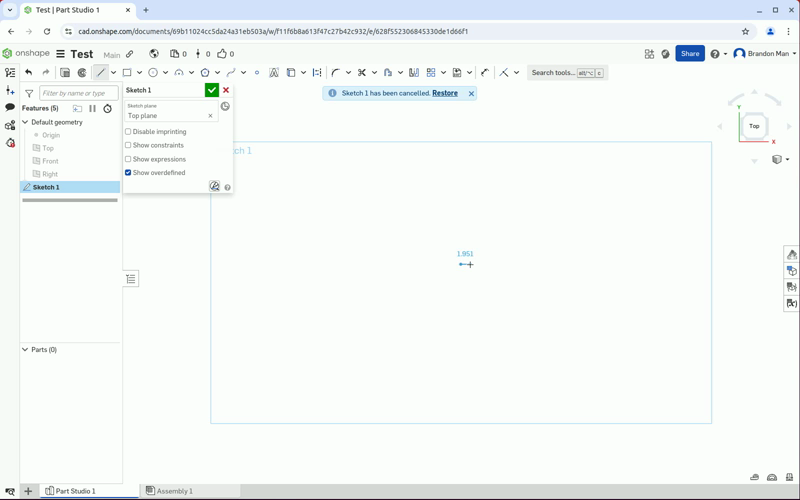
key_up(shift)
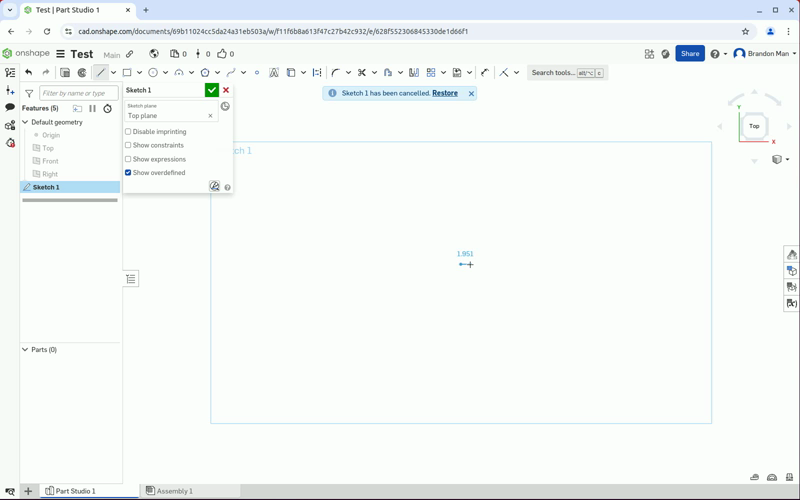
key_down(shift)
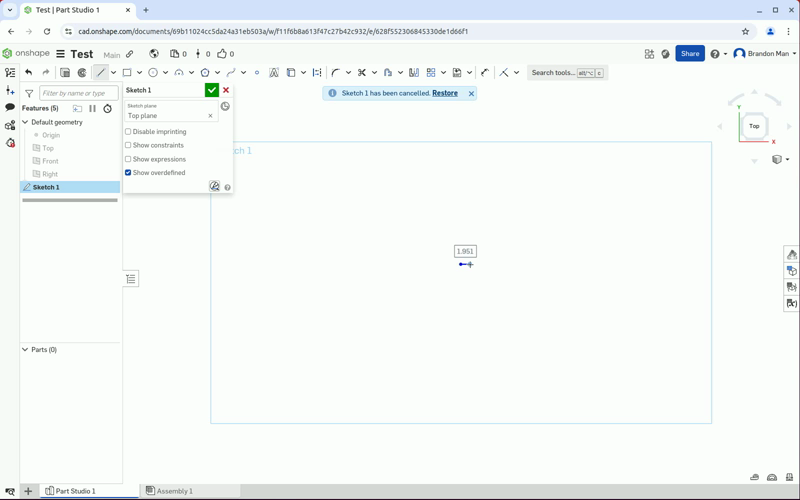
mouse_move(500, 264)
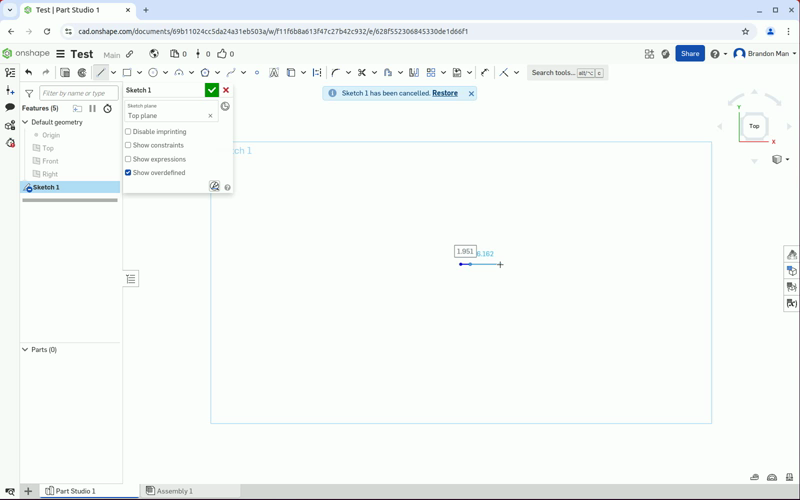
mouse_move(485, 259)
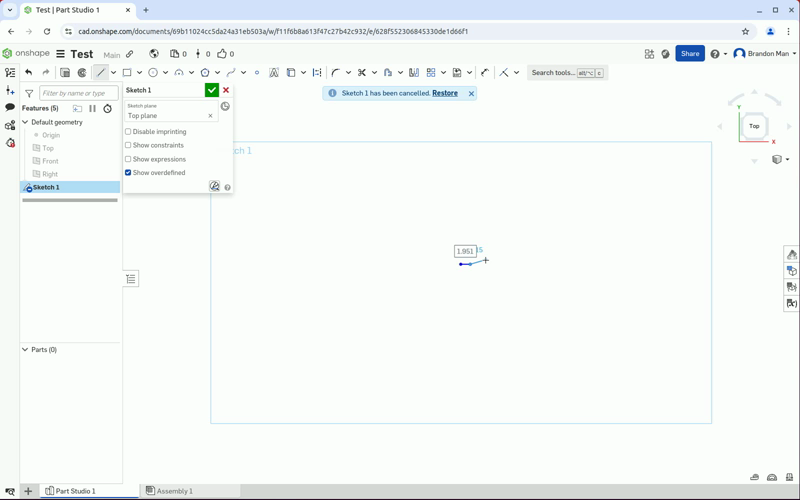
click(485, 259)
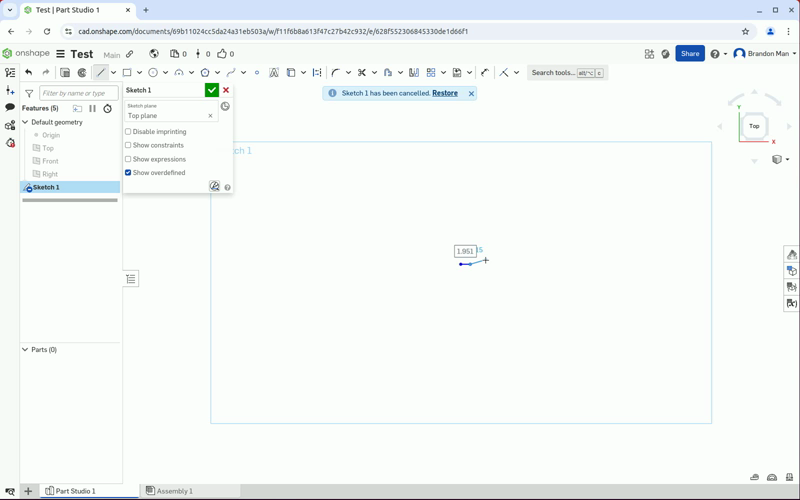
key_up(shift)
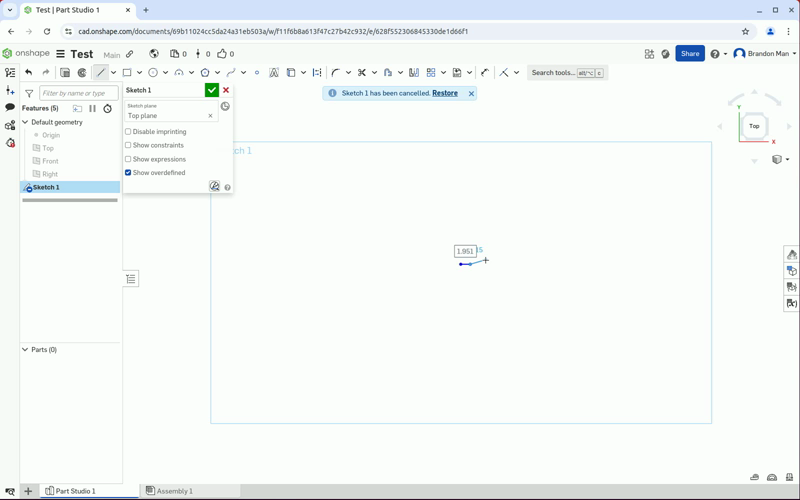
key_down(shift)
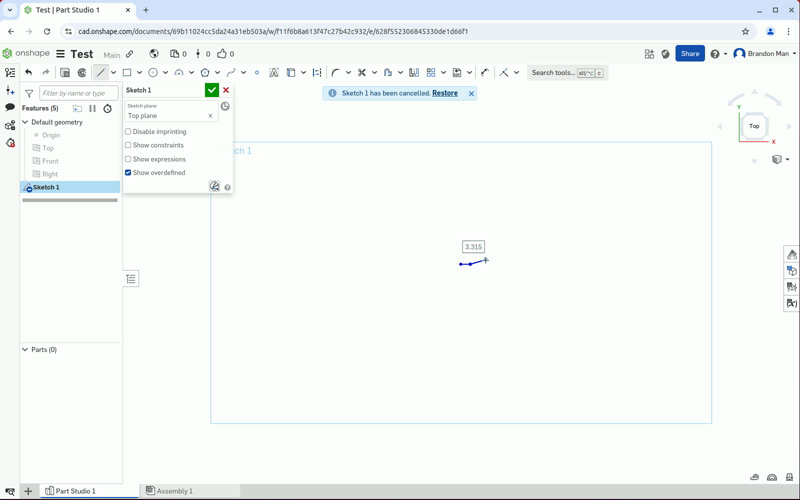
mouse_move(573, 267)
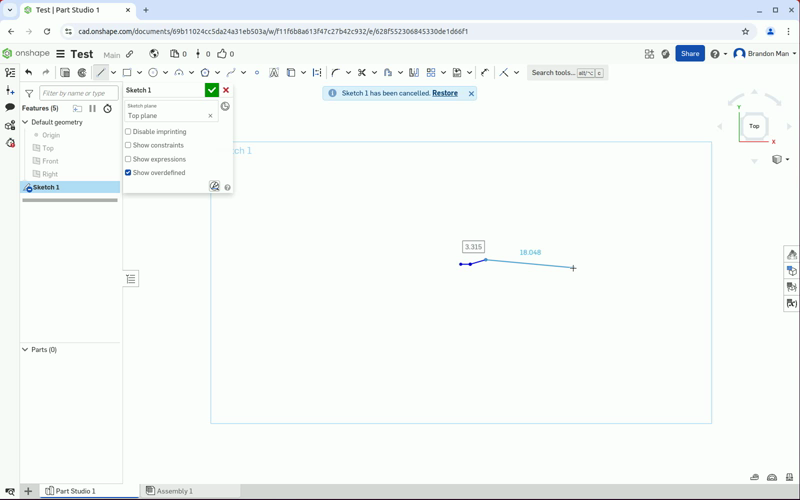
click(573, 267)
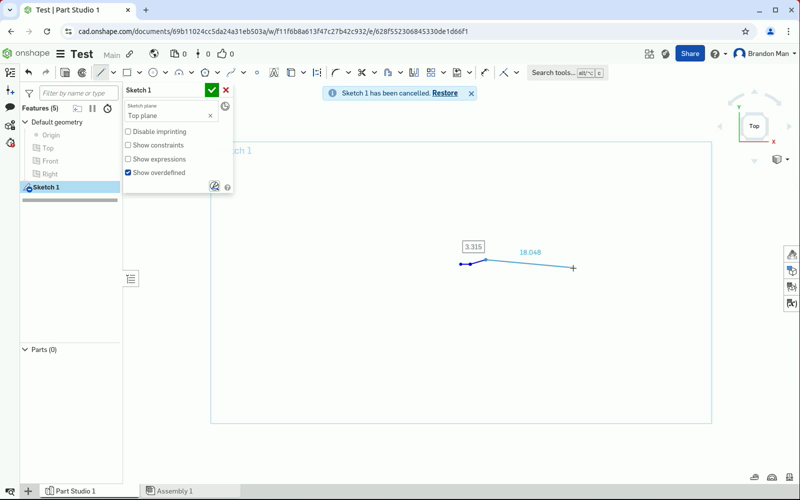
key_up(shift)
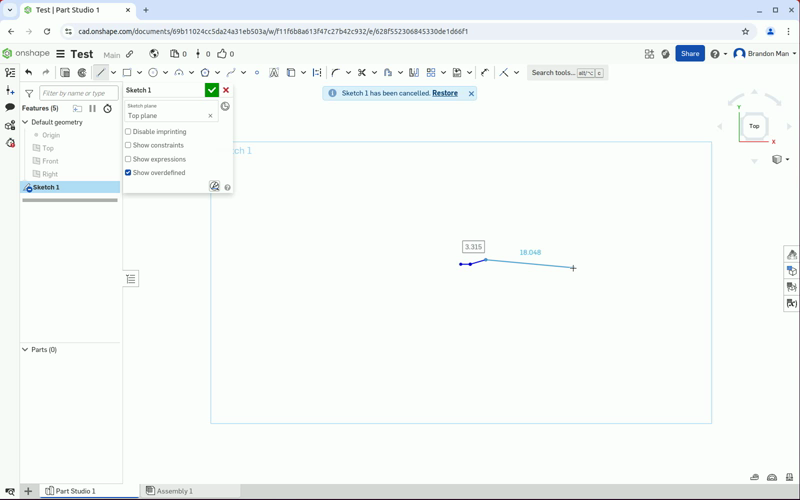
key_down(shift)
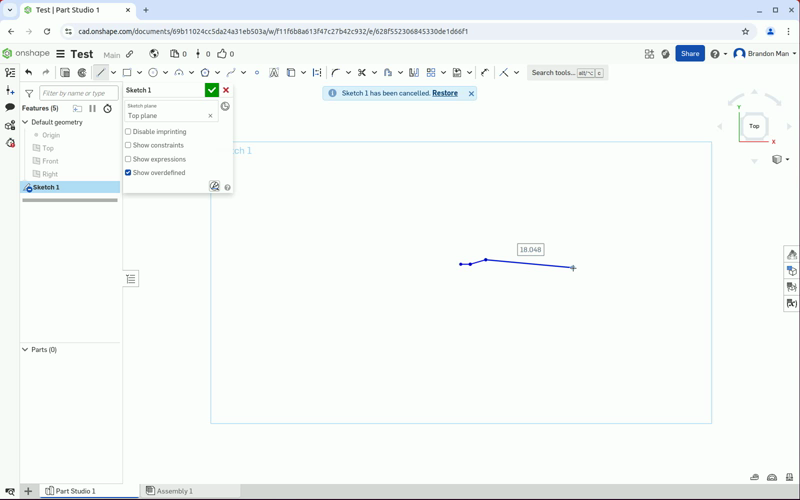
mouse_move(589, 267)
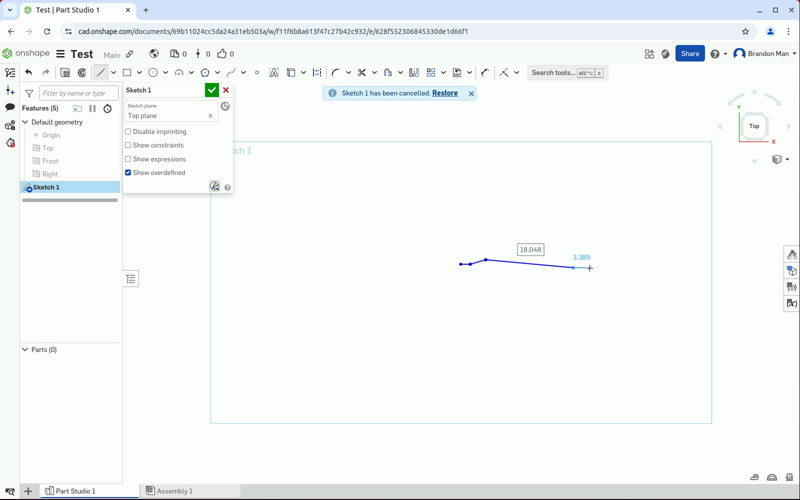
mouse_move(569, 259)
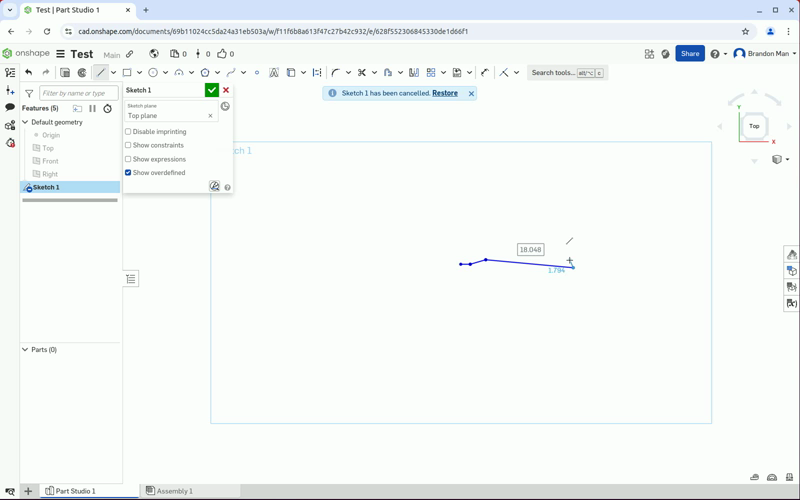
click(569, 259)
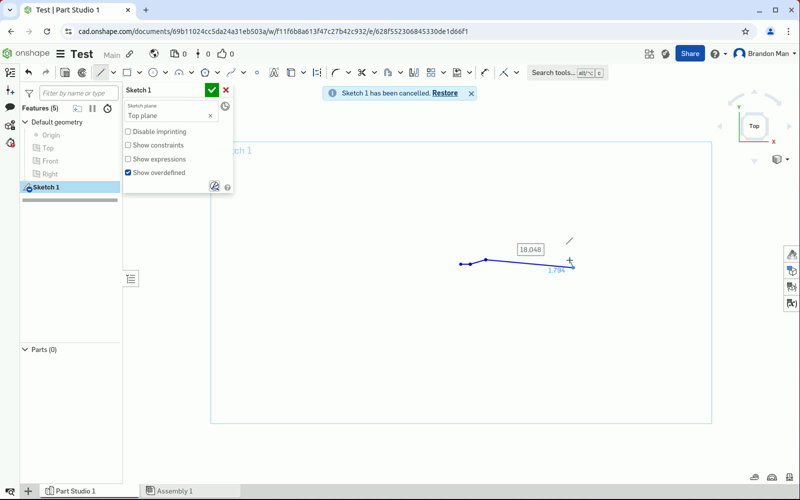
key_up(shift)
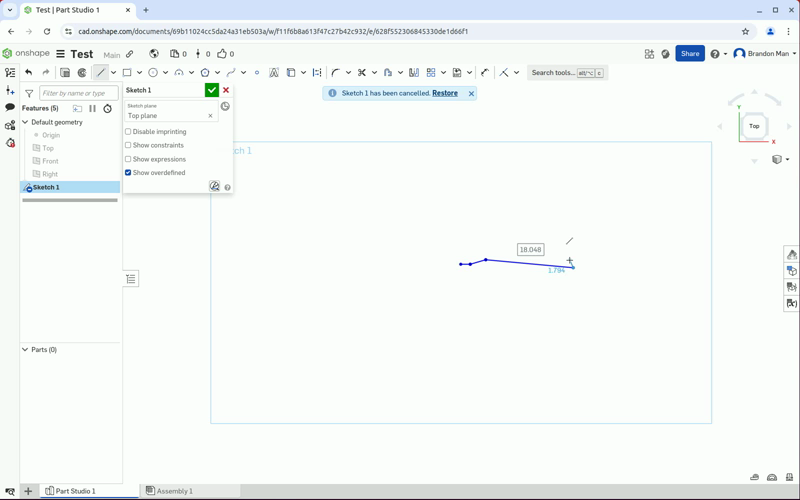
key_down(shift)
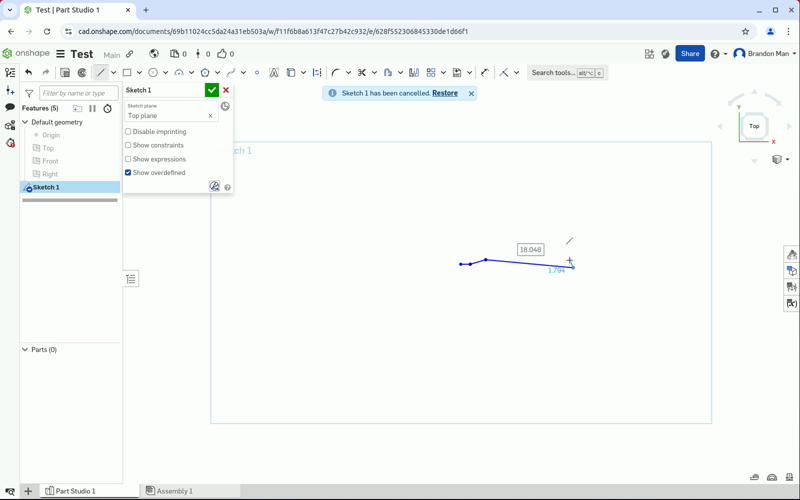
mouse_move(470, 228)
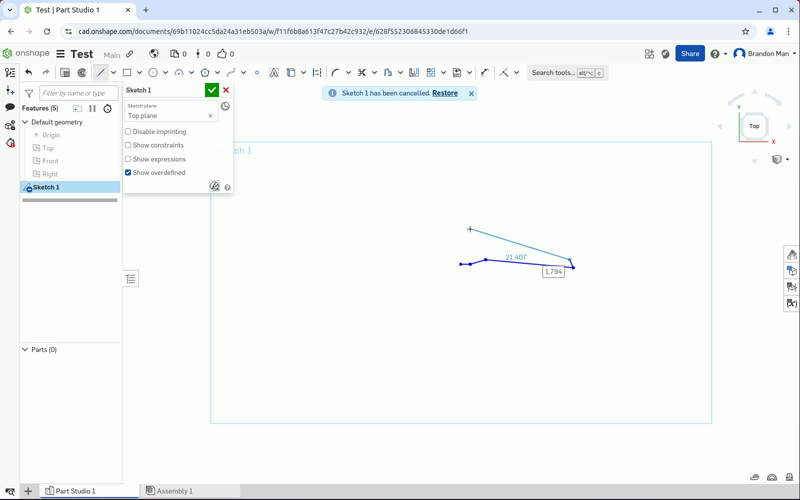
click(470, 228)
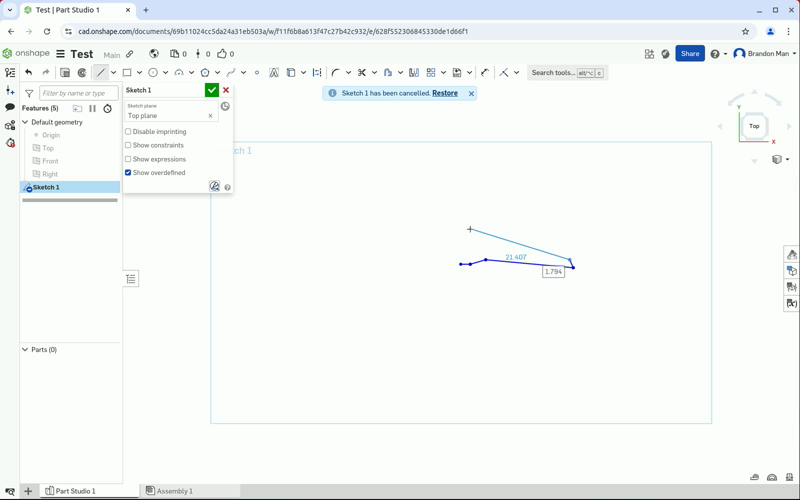
key_up(shift)
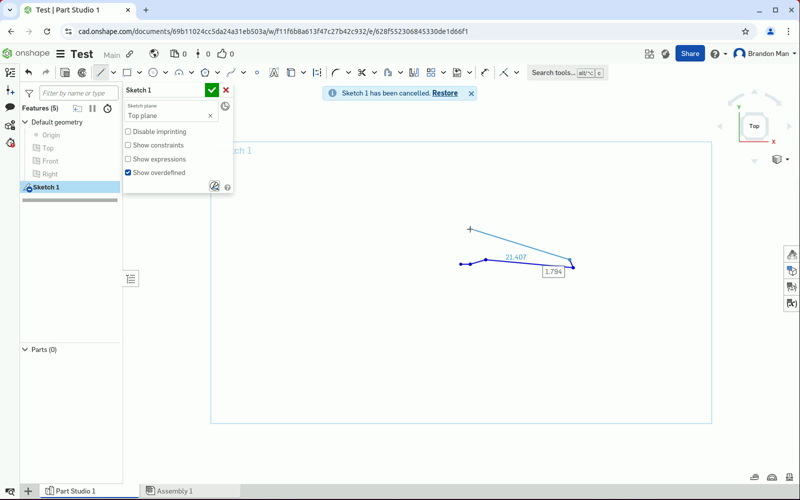
key_down(shift)
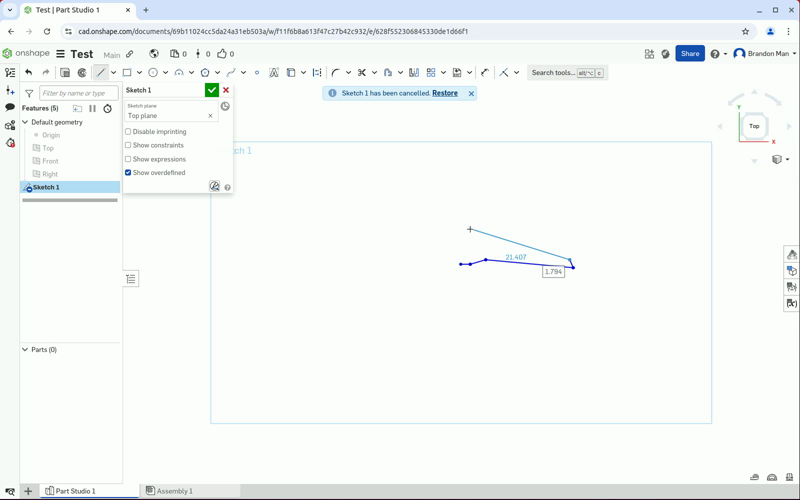
mouse_move(500, 228)
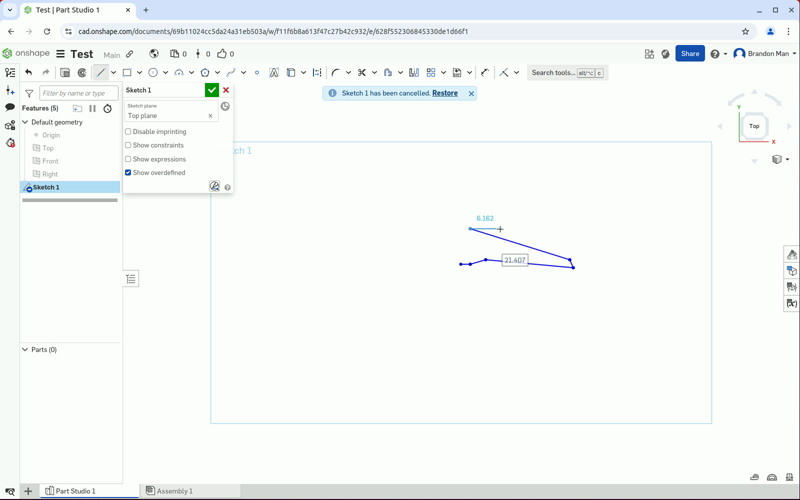
mouse_move(469, 228)
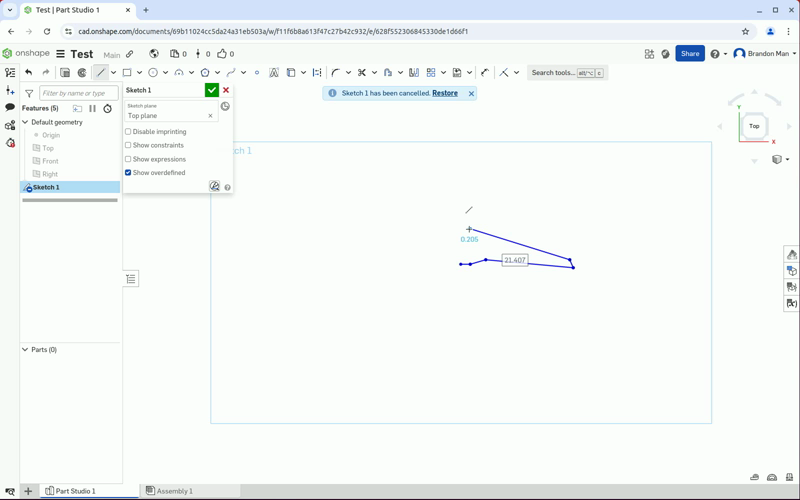
scroll(6)
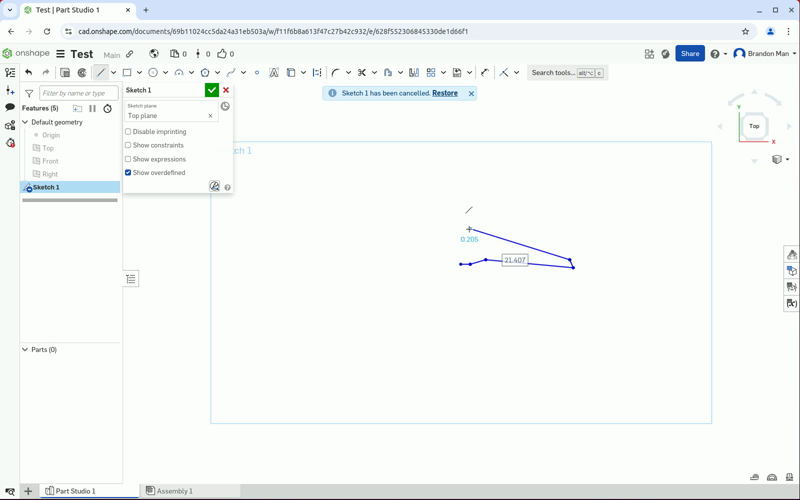
scroll(6)
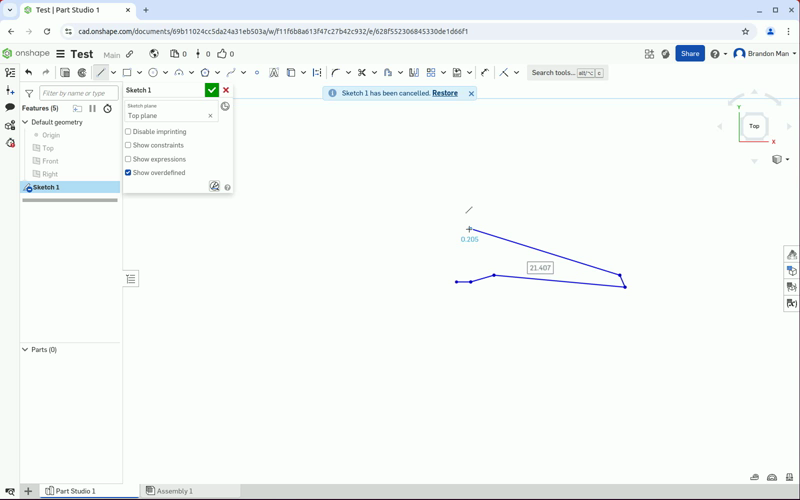
scroll(6)
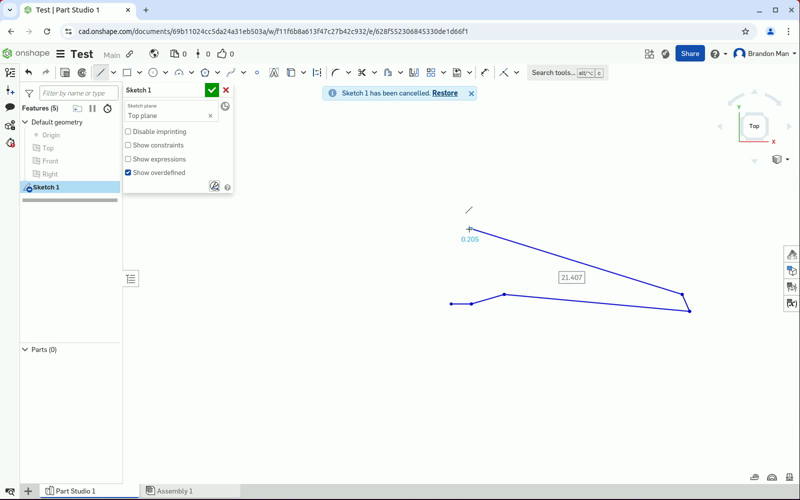
scroll(6)
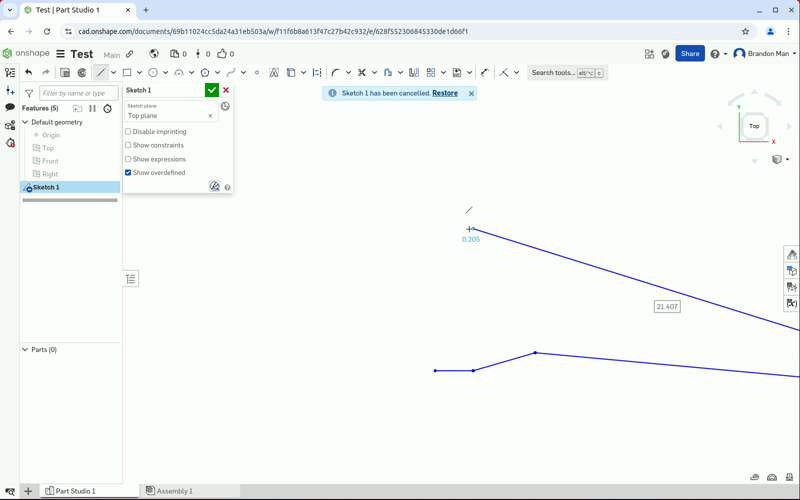
scroll(6)
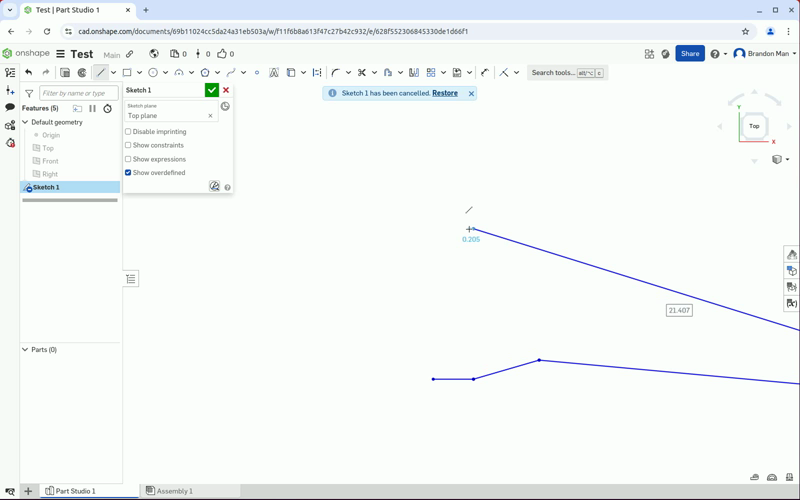
scroll(6)
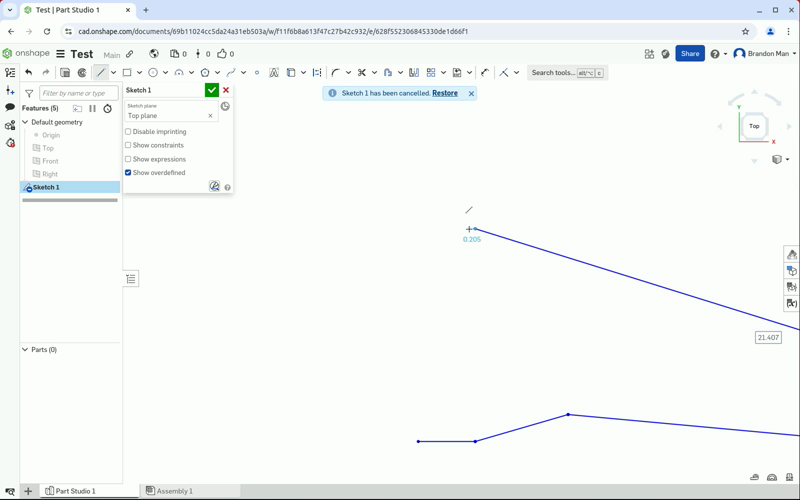
scroll(6)
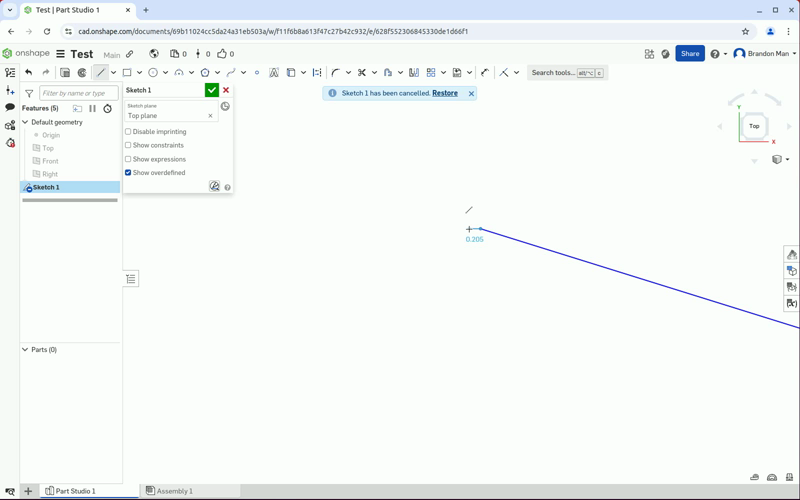
click(469, 228)
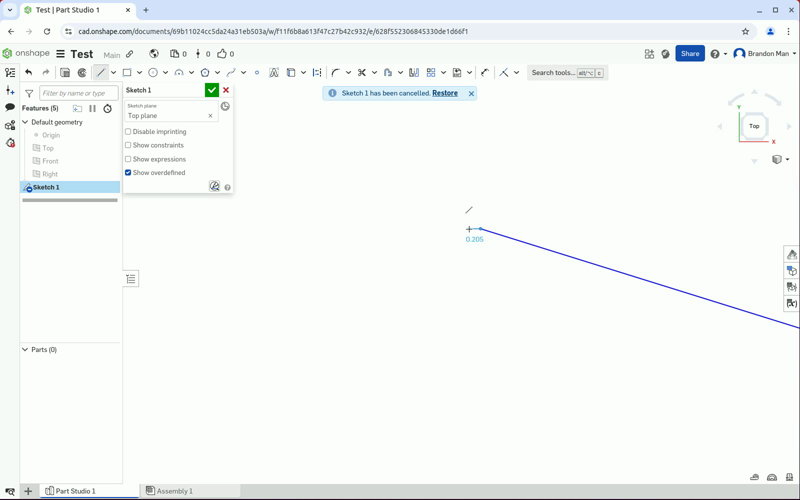
scroll(-6)
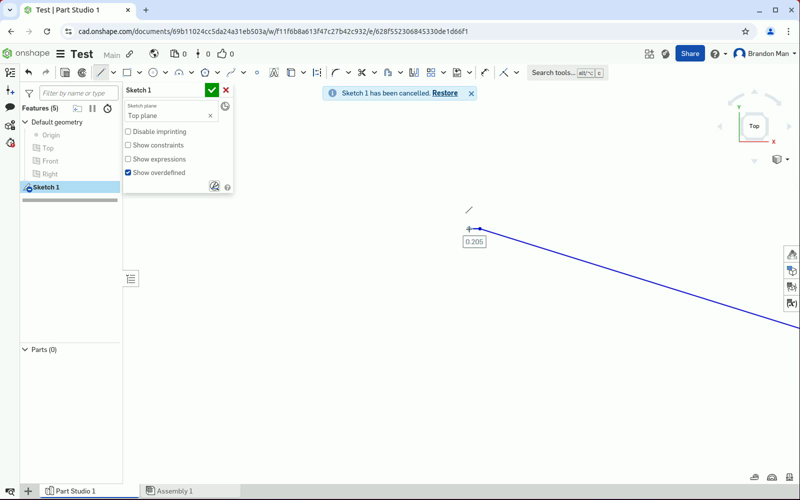
scroll(-6)
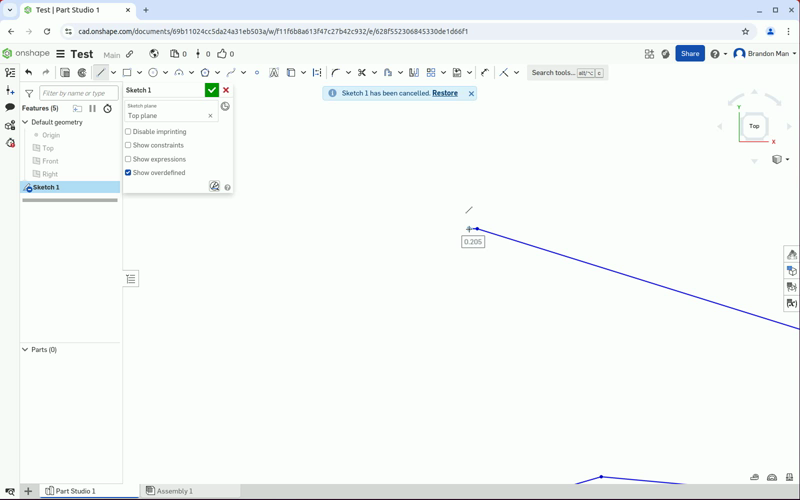
scroll(-6)
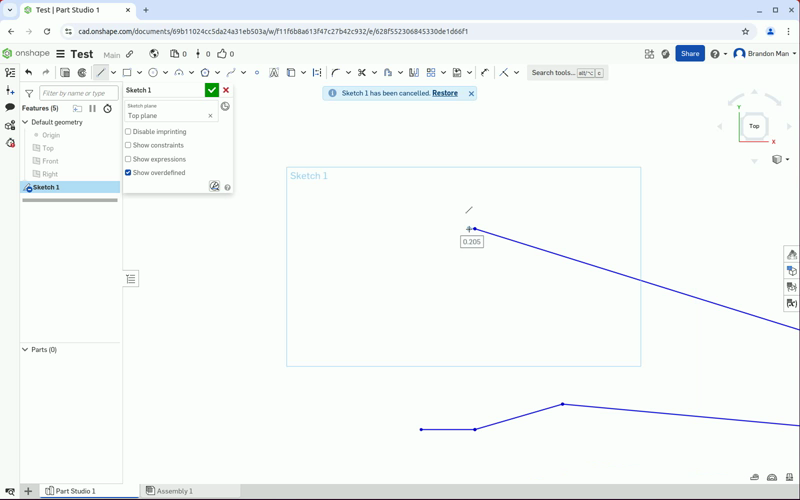
scroll(-6)
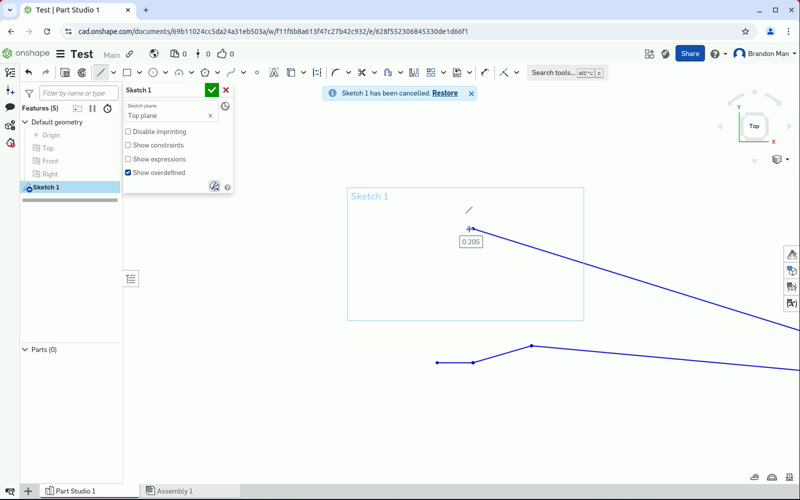
scroll(-6)
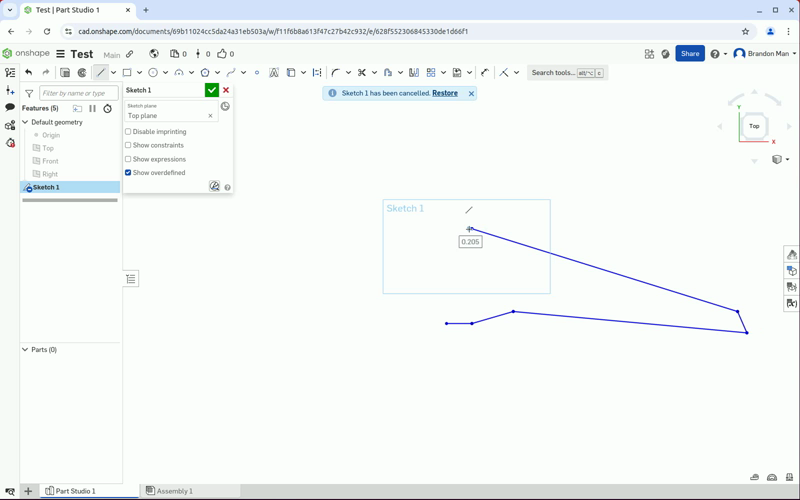
scroll(-6)
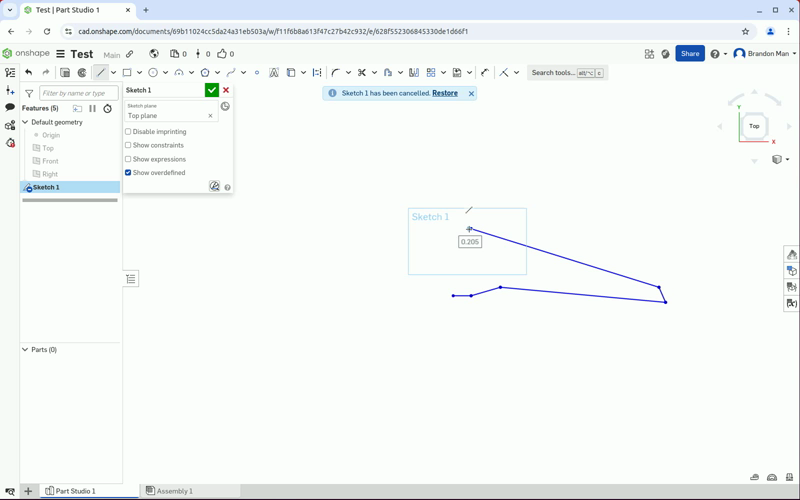
scroll(-6)
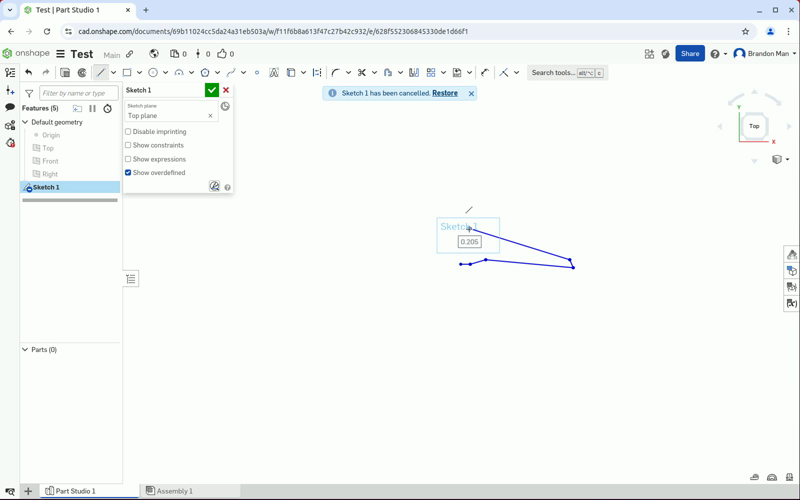
key_up(shift)
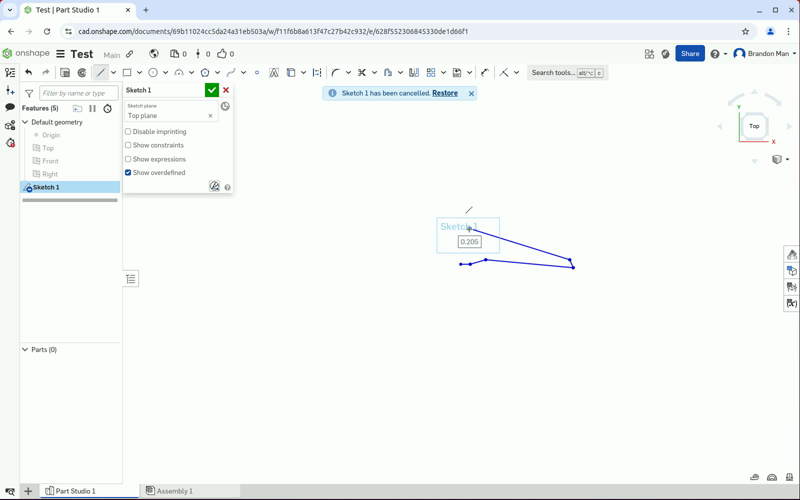
key_down(shift)
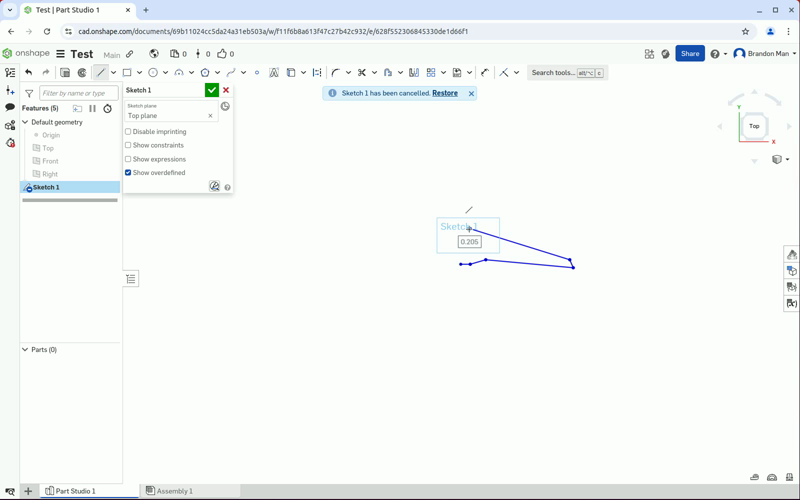
mouse_move(499, 228)
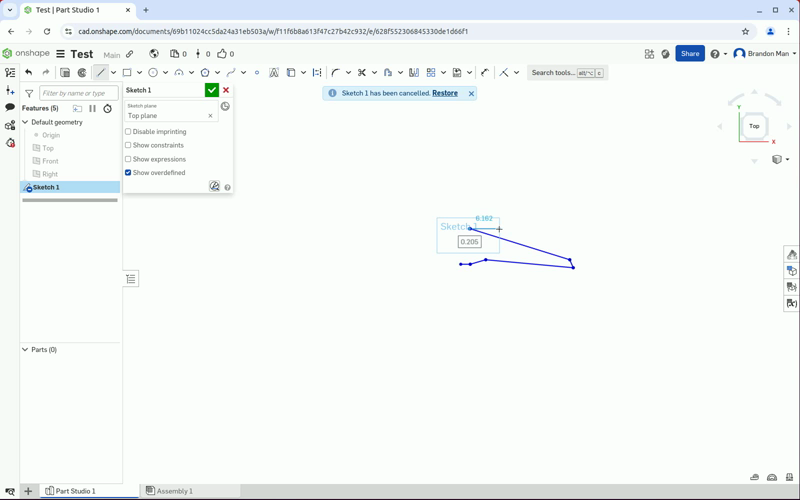
mouse_move(460, 228)
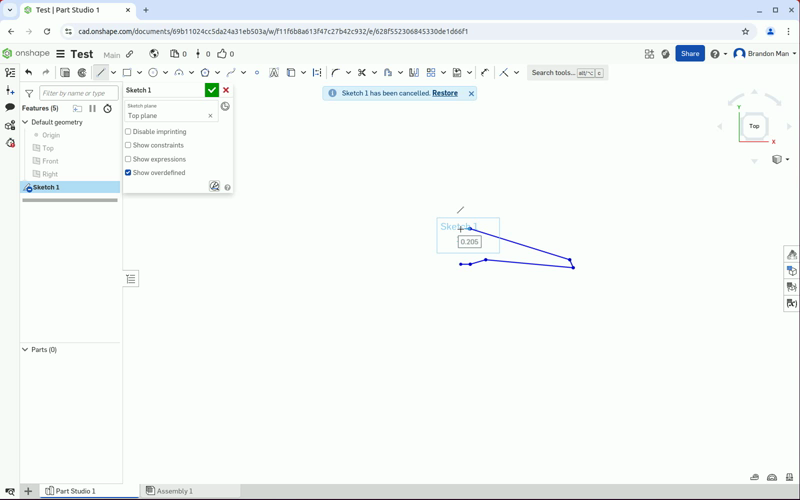
click(460, 228)
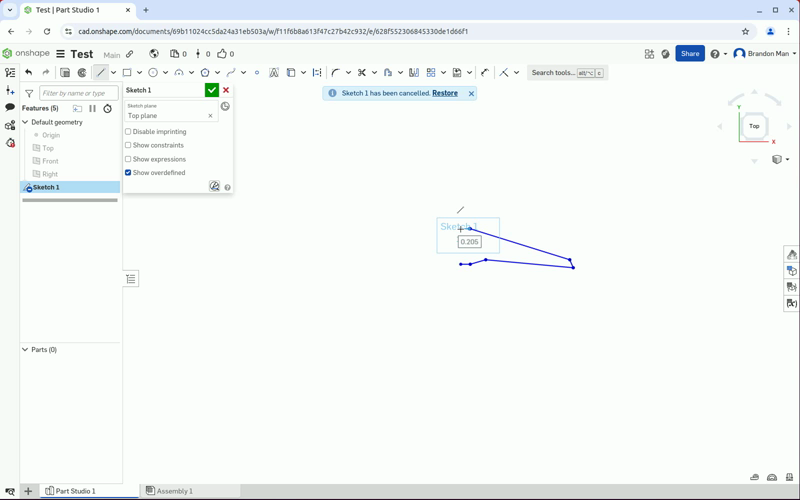
key_up(shift)
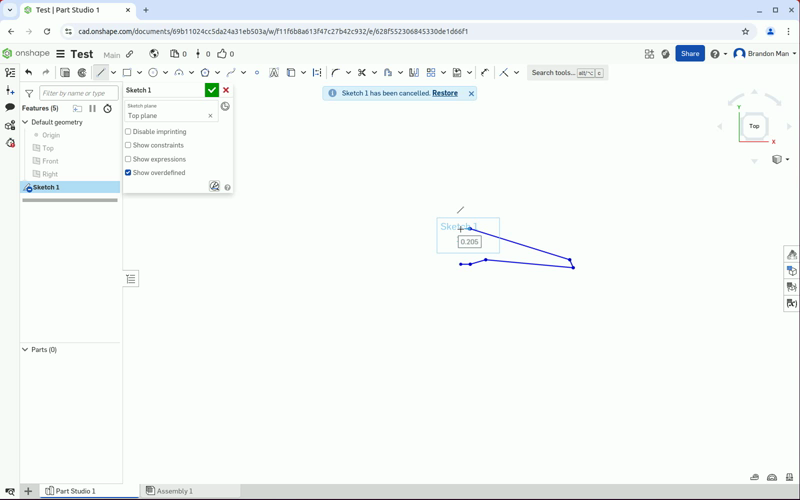
mouse_move(490, 228)
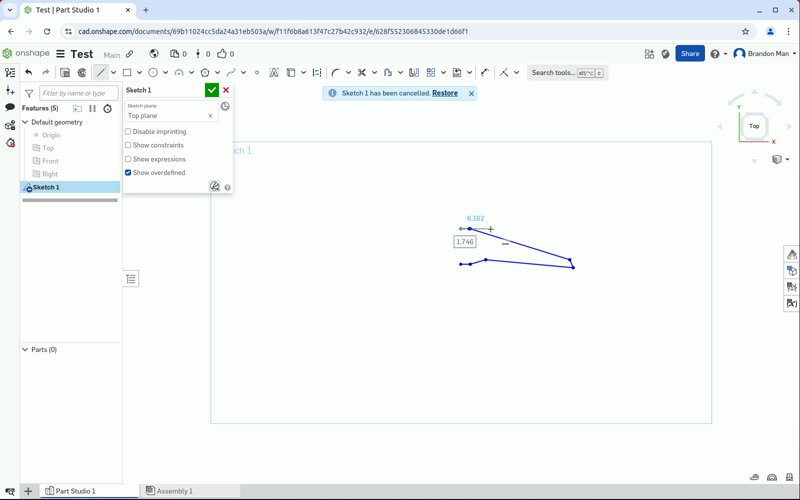
key_down(shift)
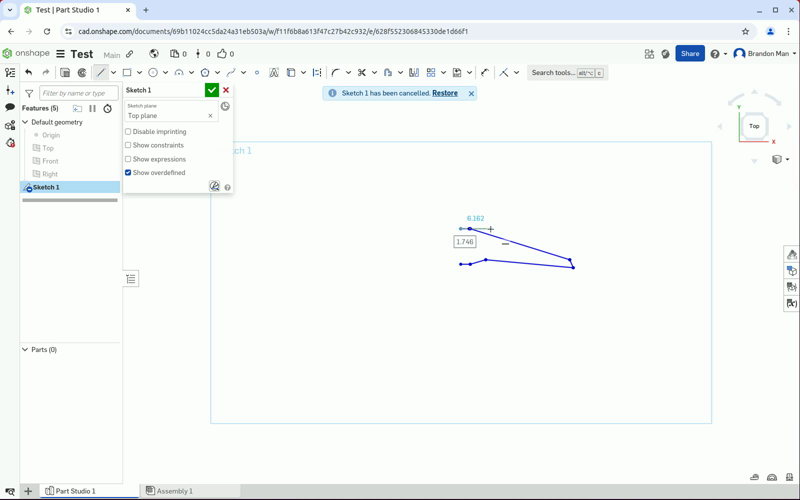
mouse_move(460, 264)
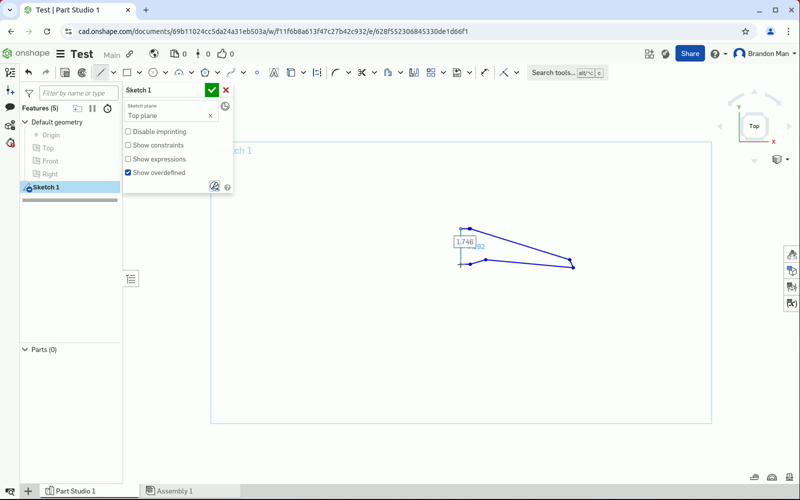
key_up(shift)
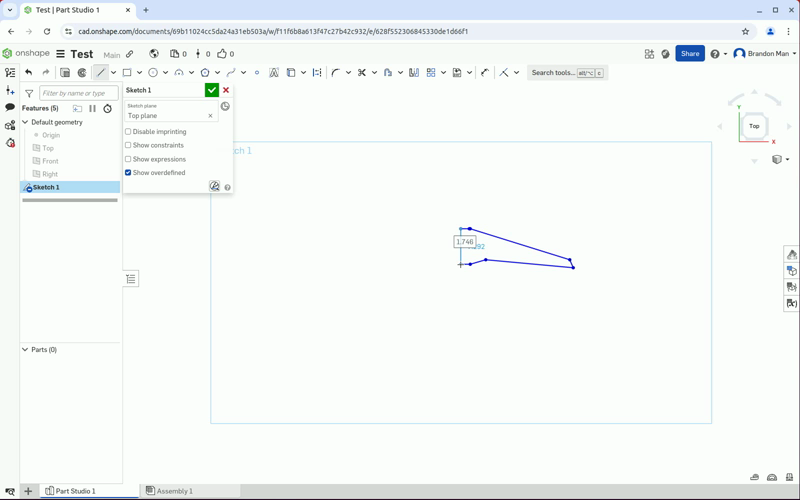
click(460, 264)
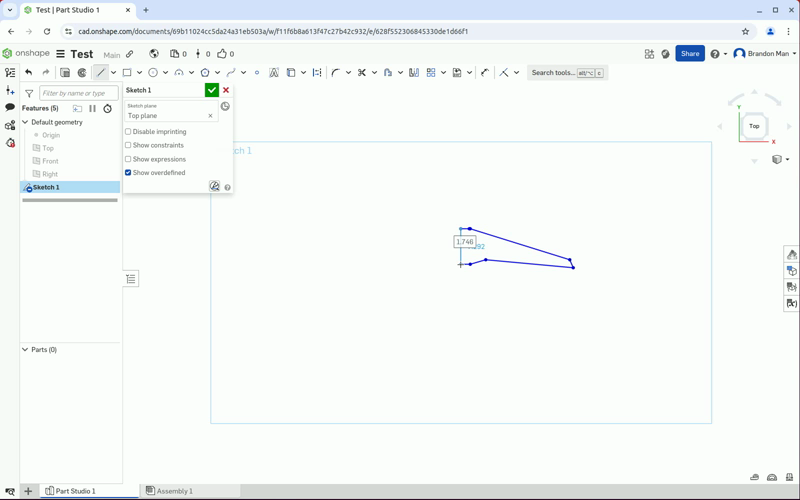
key(esc)
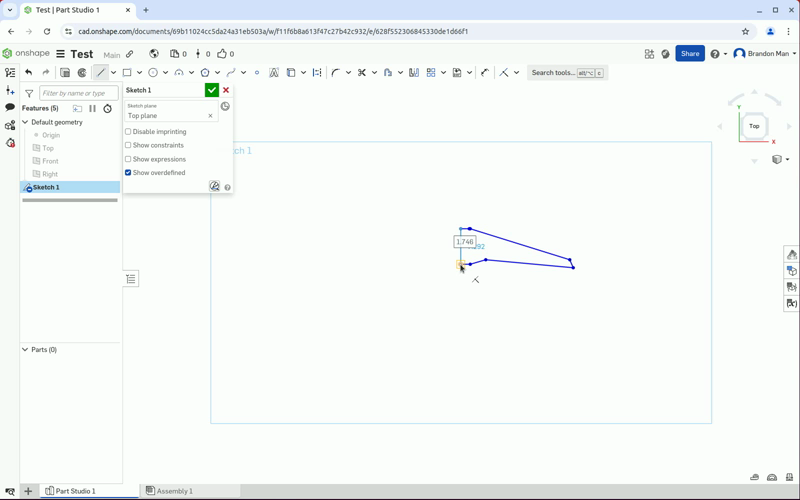
mouse_move(503, 256)
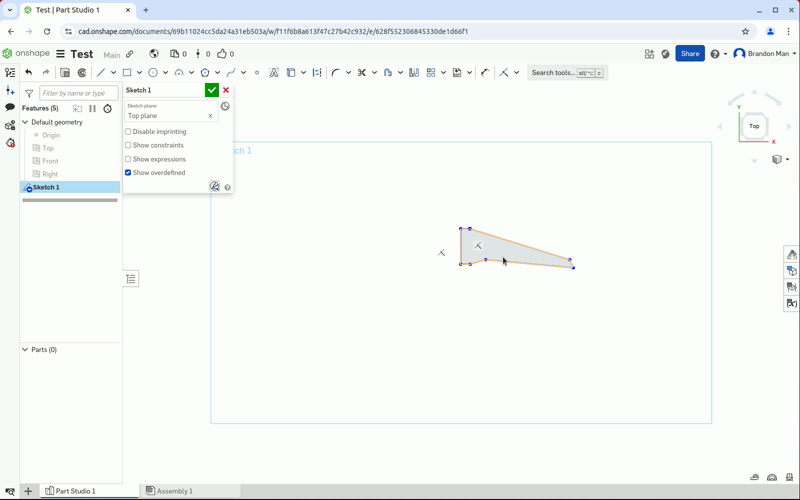
click(503, 256)
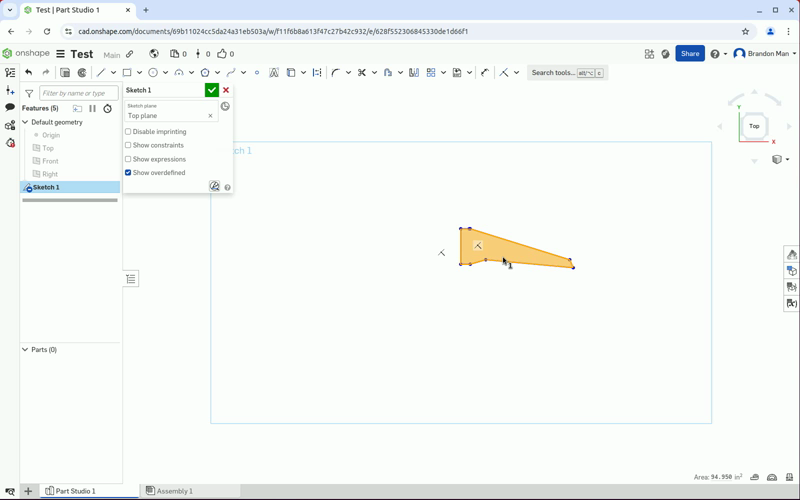
mouse_move(73, 352)
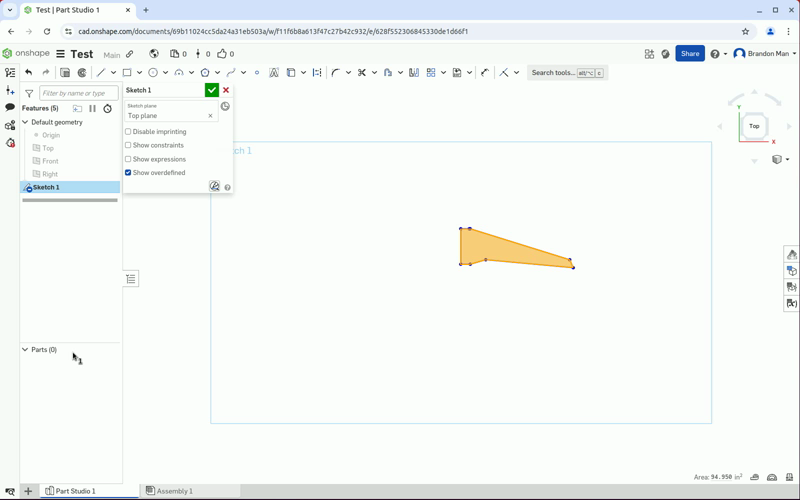
key(shift+y)
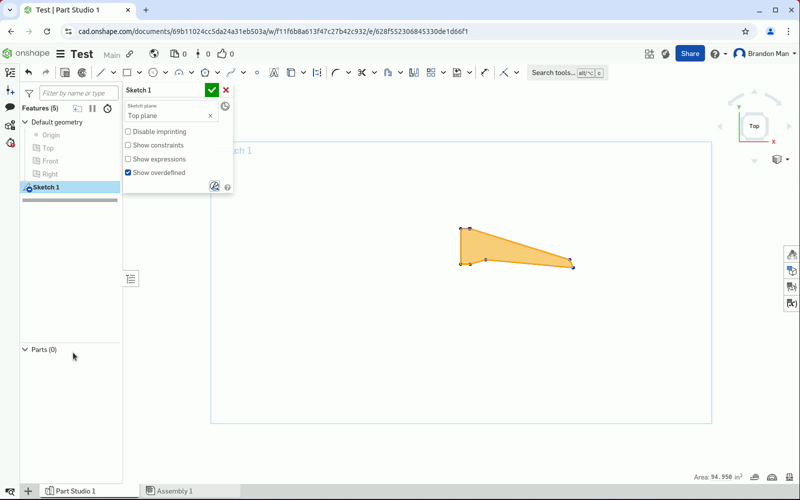
key(shift+e)
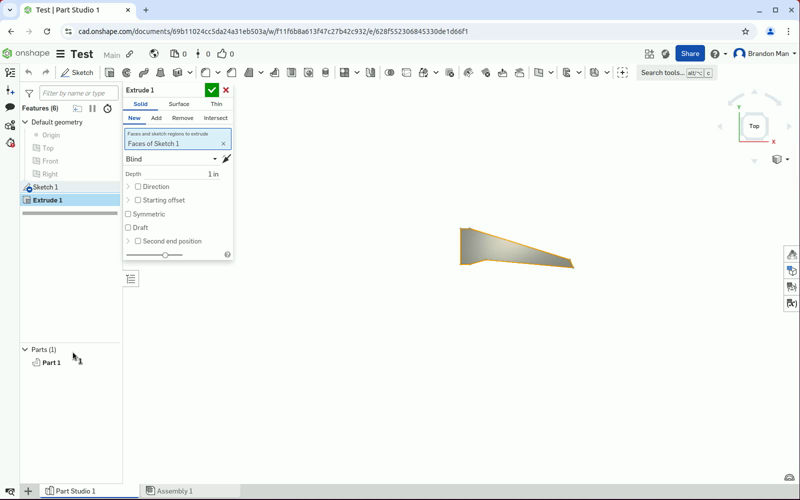
mouse_move(143, 106)
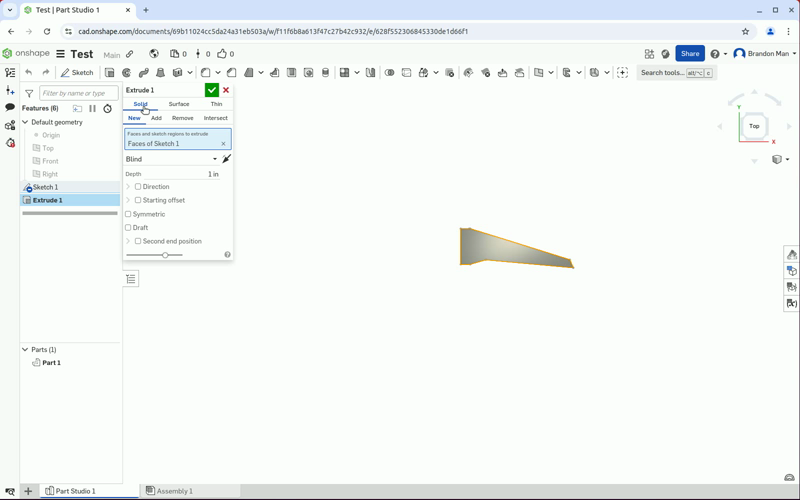
click(143, 106)
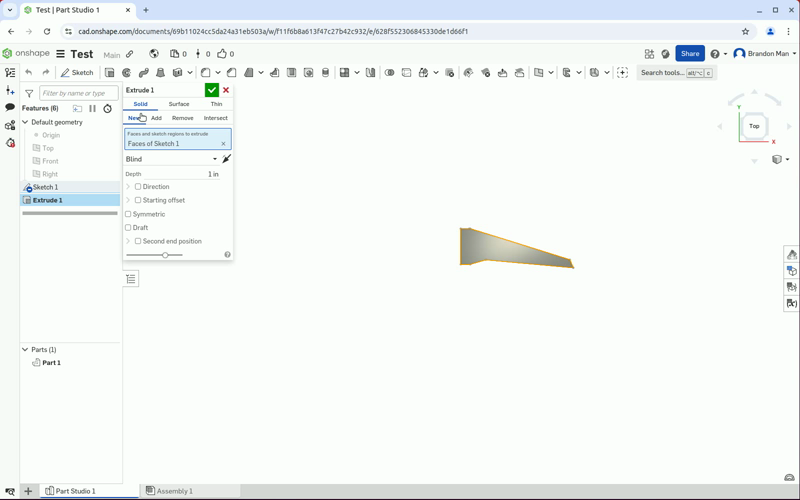
mouse_move(137, 120)
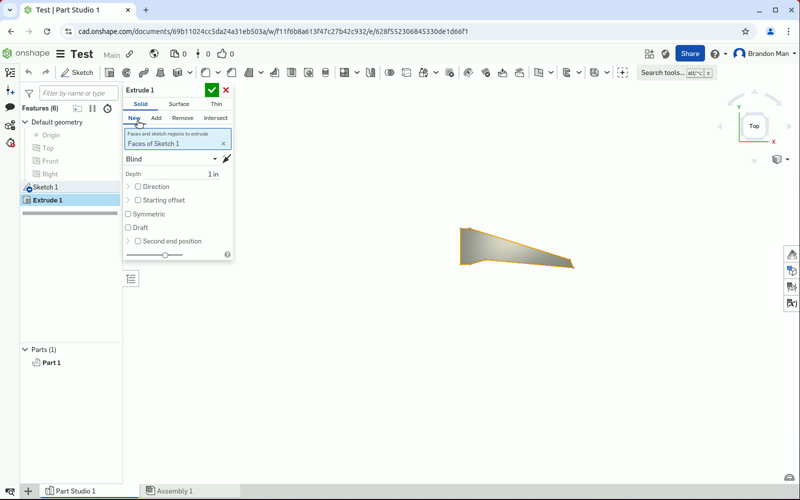
click(137, 120)
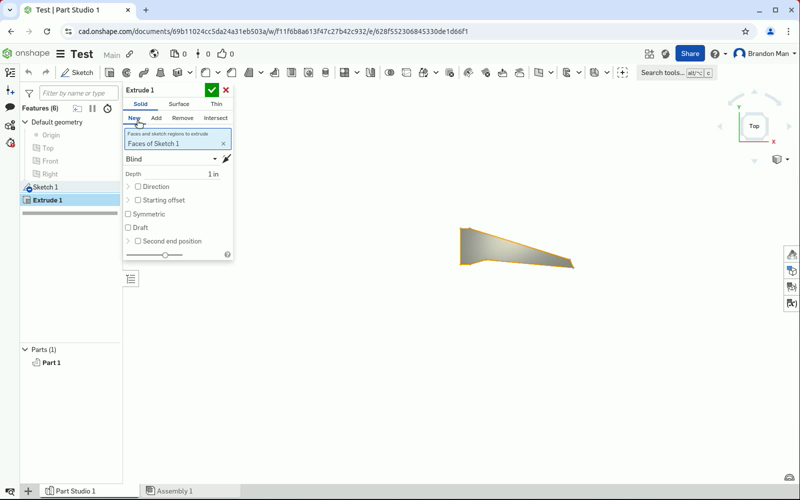
key(tab, 4)
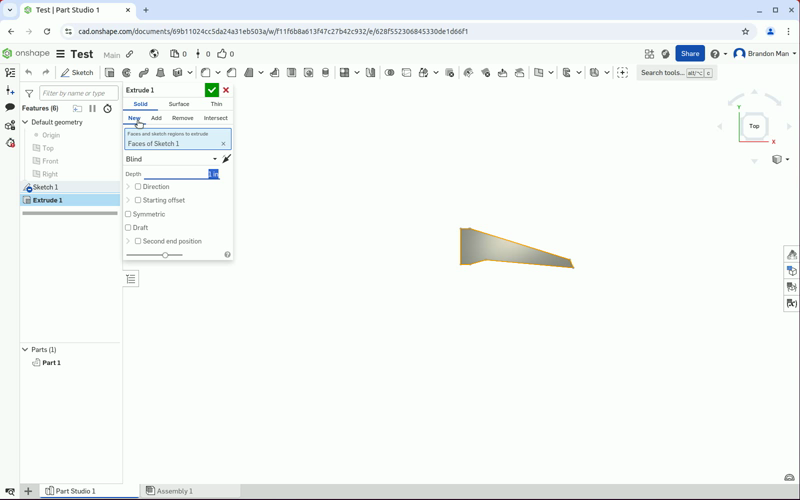
text(0.241)
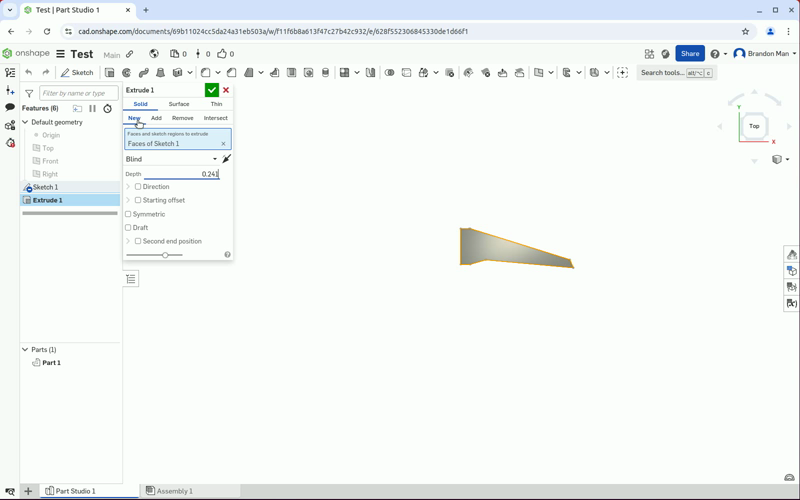
key(enter)
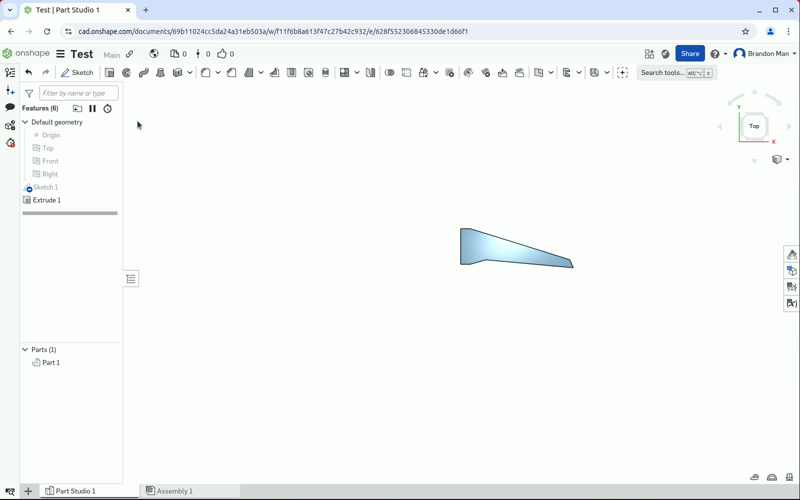
key(shift+h)
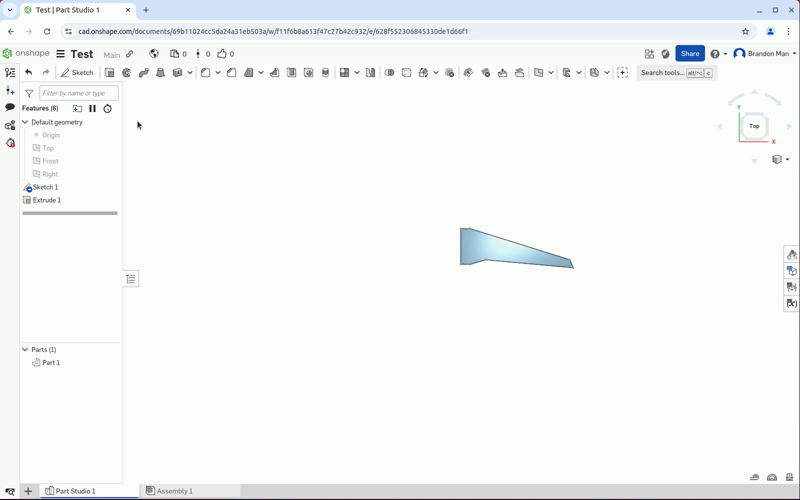
key(shift+h)
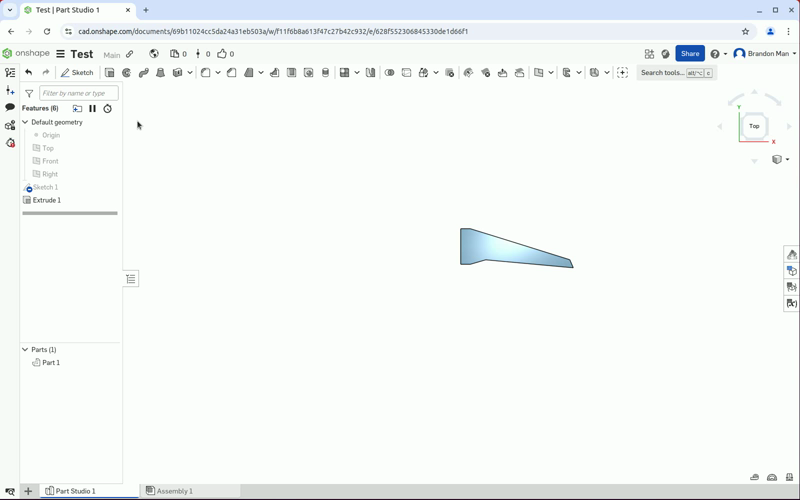
mouse_move(73, 189)
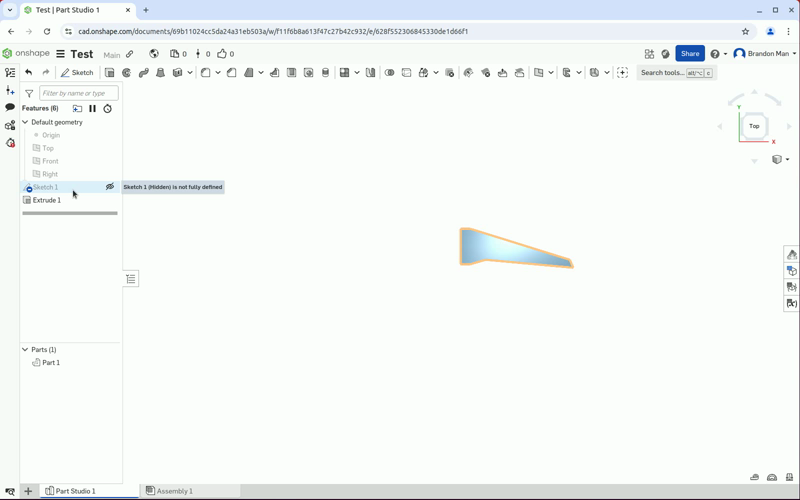
click(73, 189)
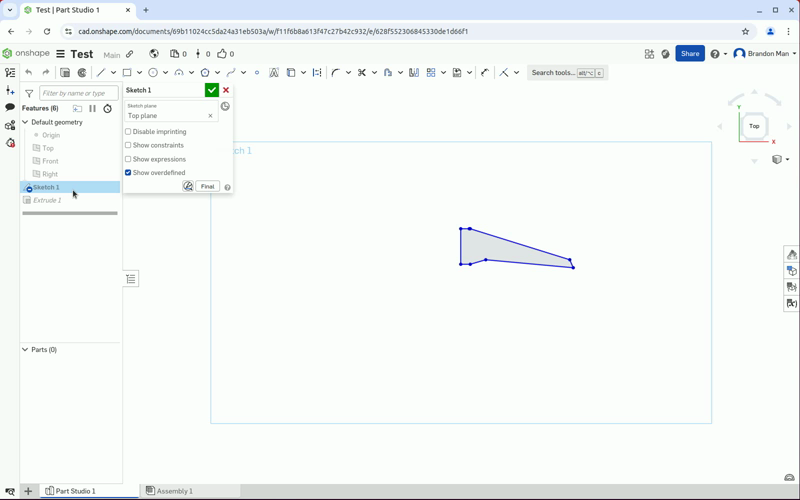
mouse_move(229, 92)
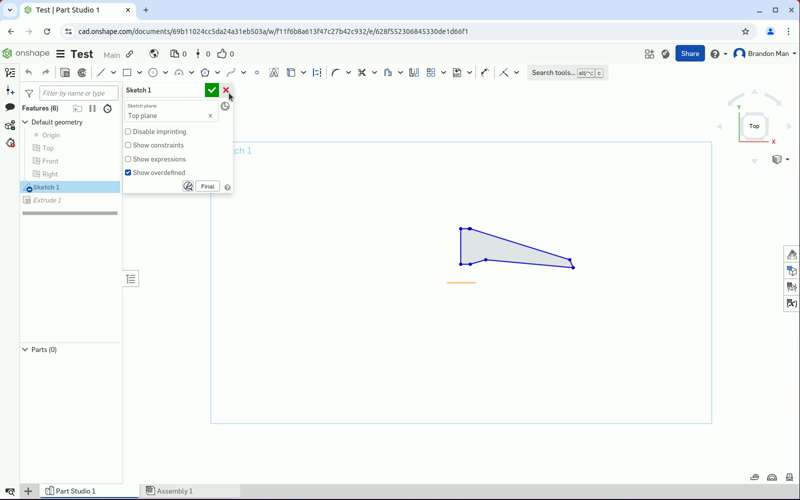
click(229, 92)
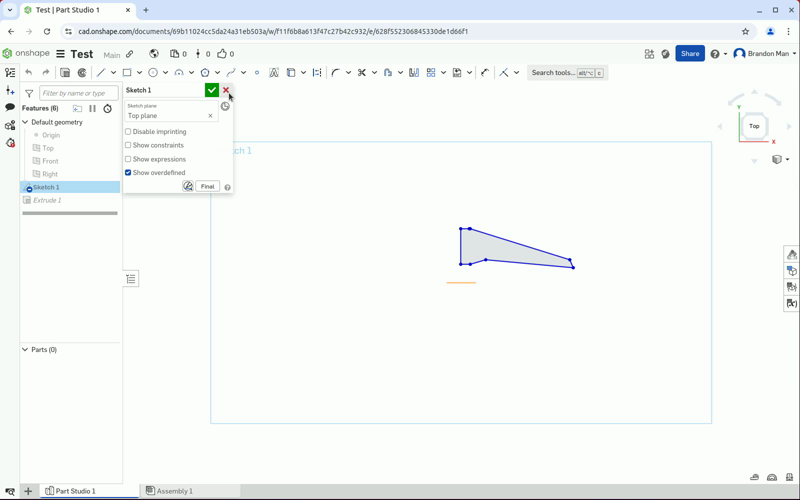
key(shift+s)
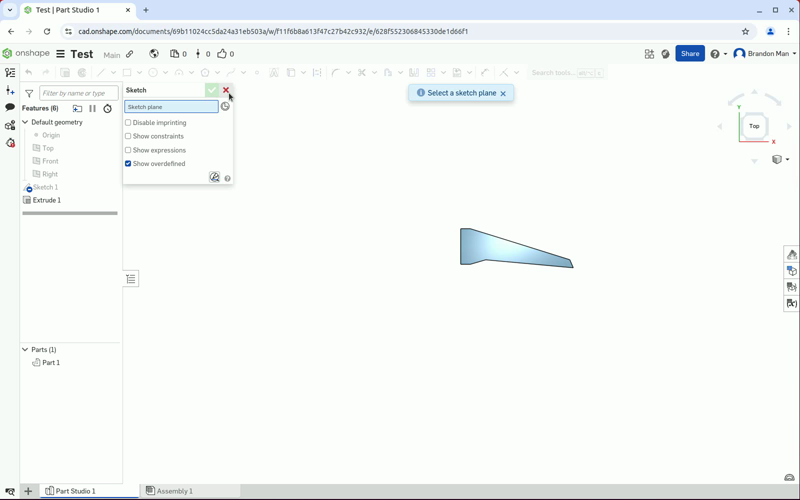
mouse_move(73, 150)
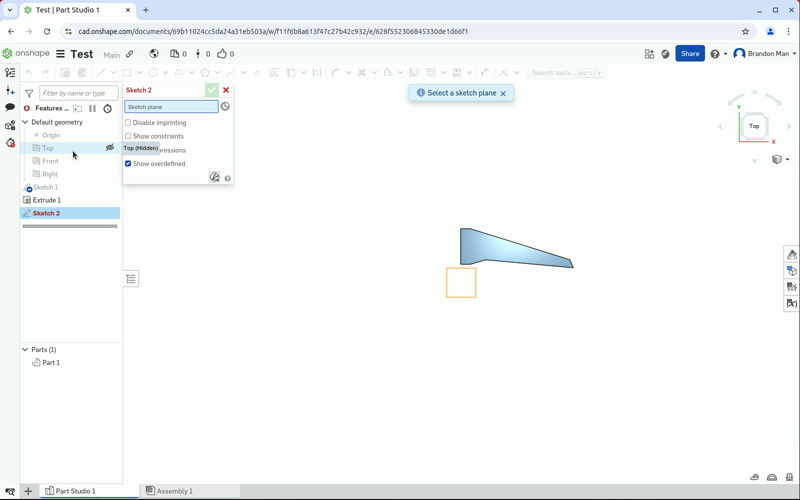
click(73, 150)
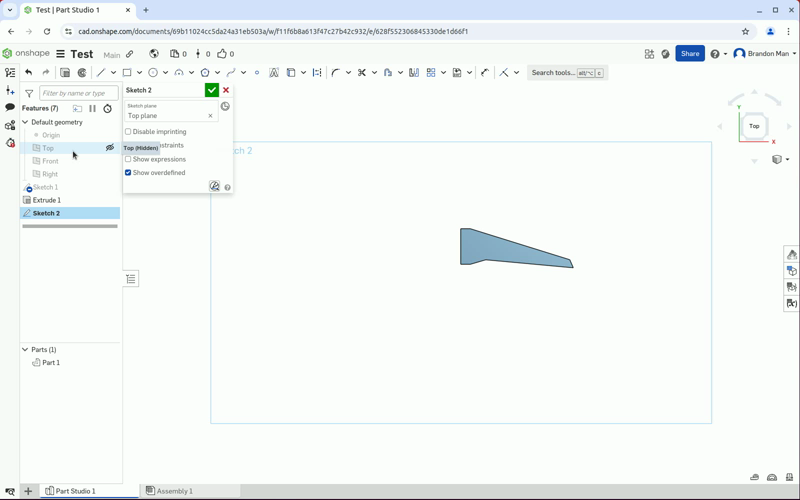
mouse_move(73, 352)
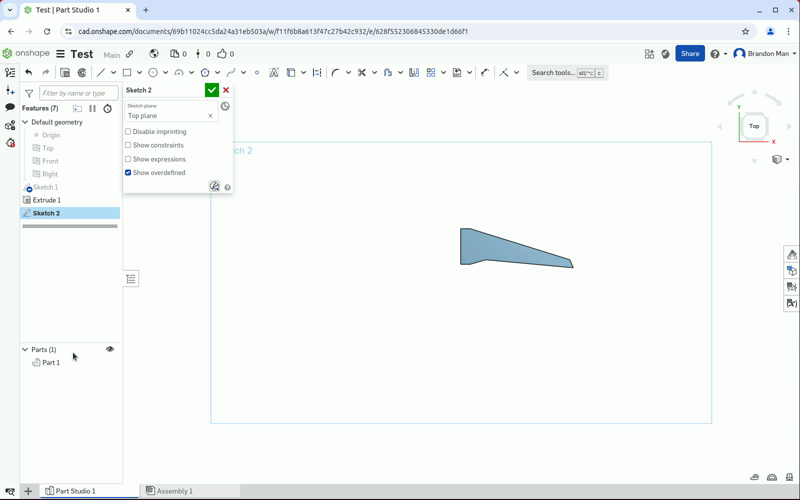
key(y)
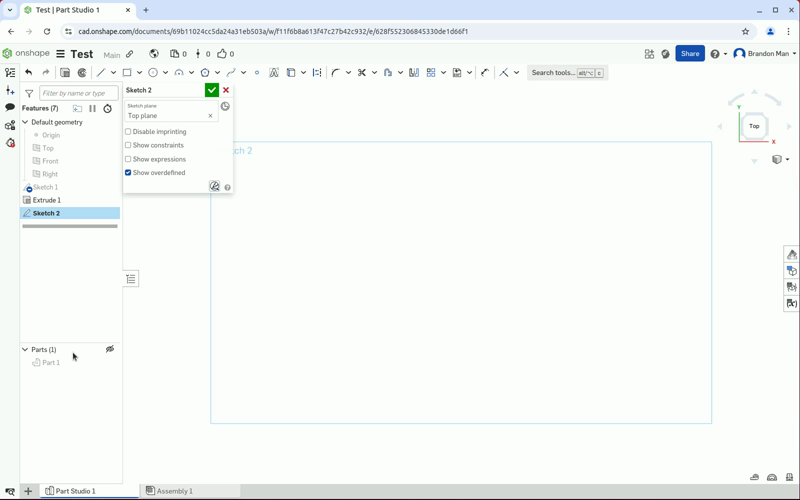
key(l)
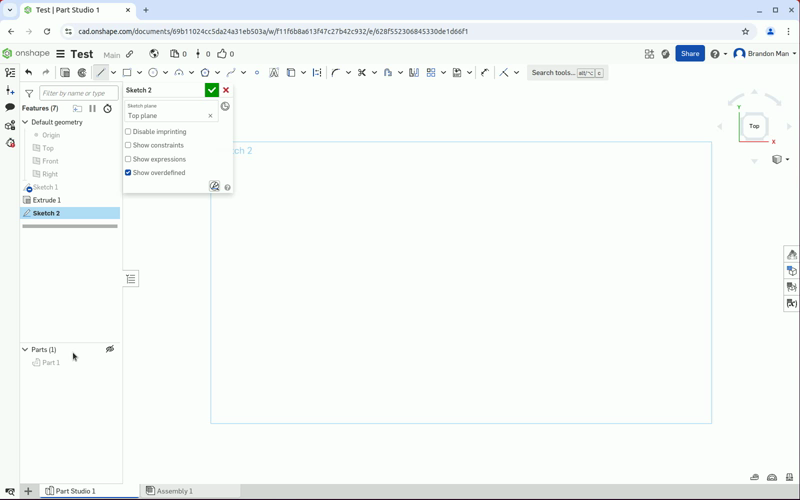
key_down(shift)
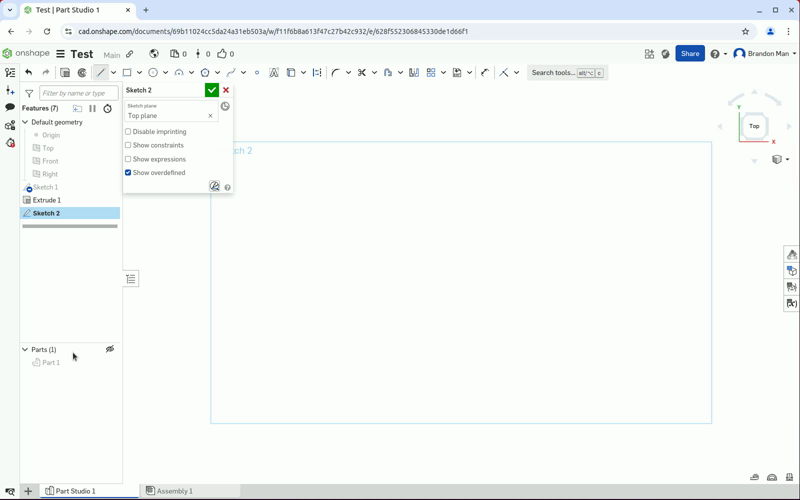
mouse_move(348, 267)
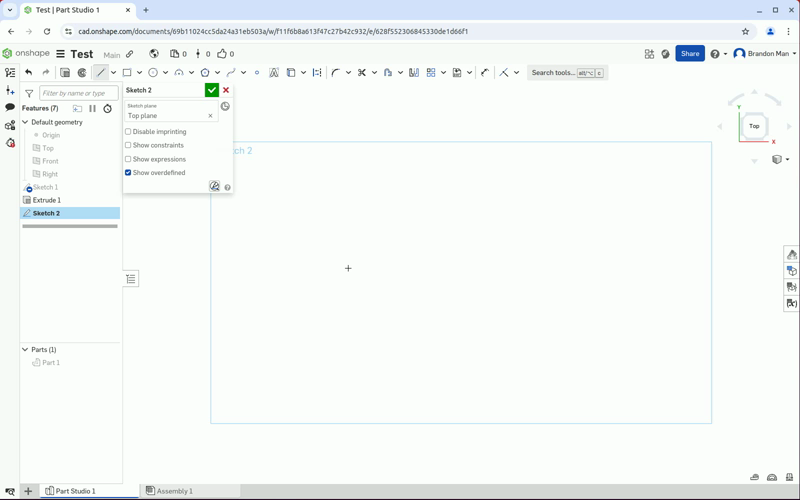
click(348, 267)
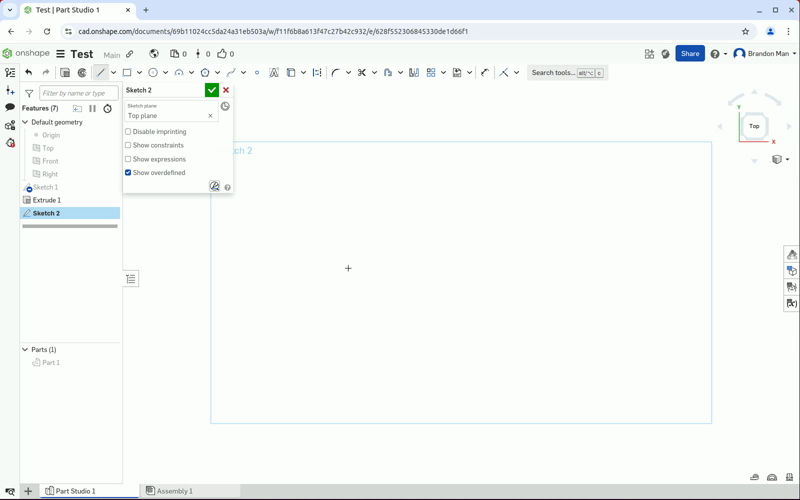
key_up(shift)
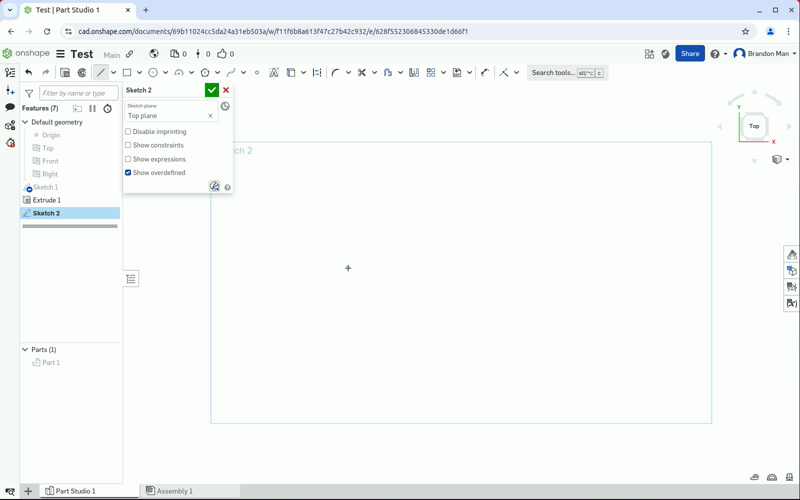
key_down(shift)
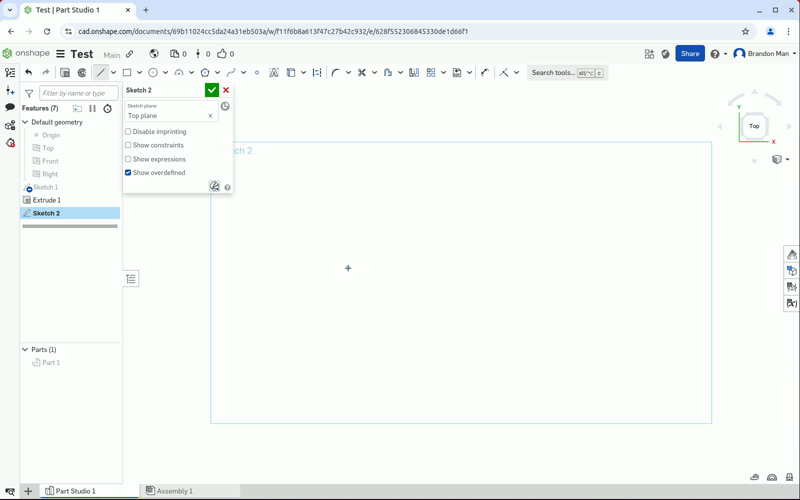
mouse_move(435, 259)
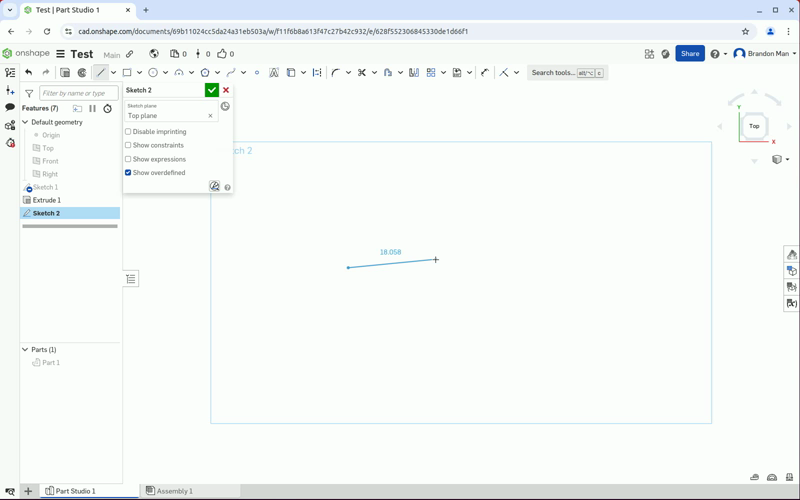
click(435, 259)
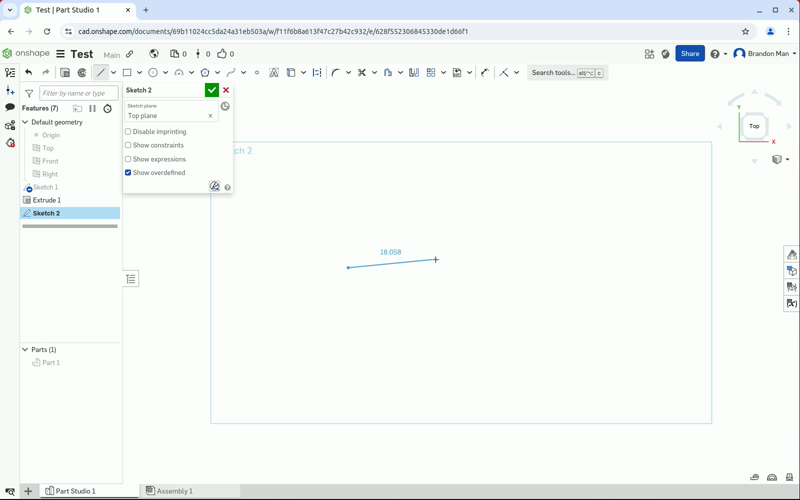
key_up(shift)
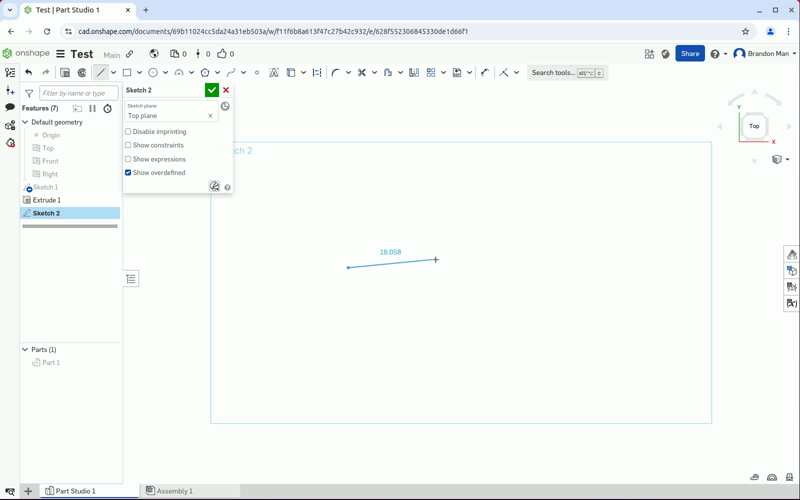
key_down(shift)
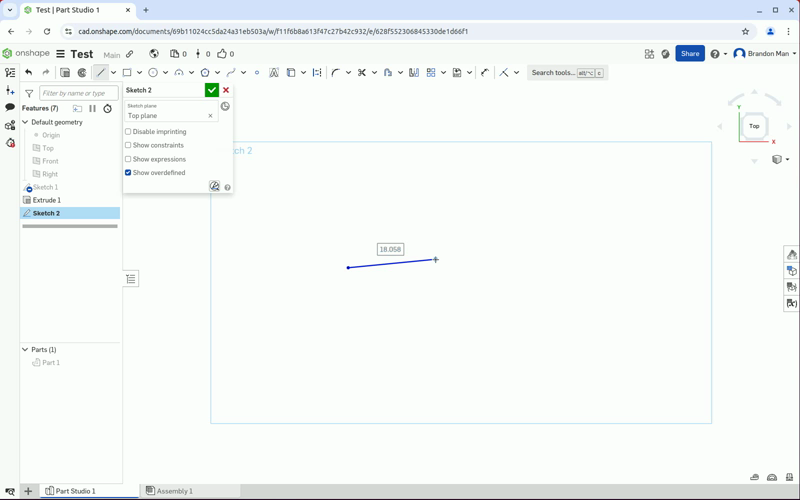
mouse_move(465, 259)
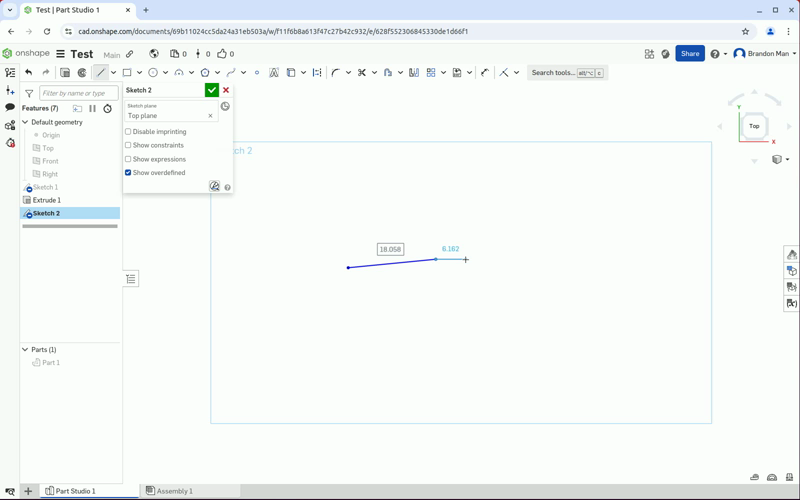
mouse_move(451, 264)
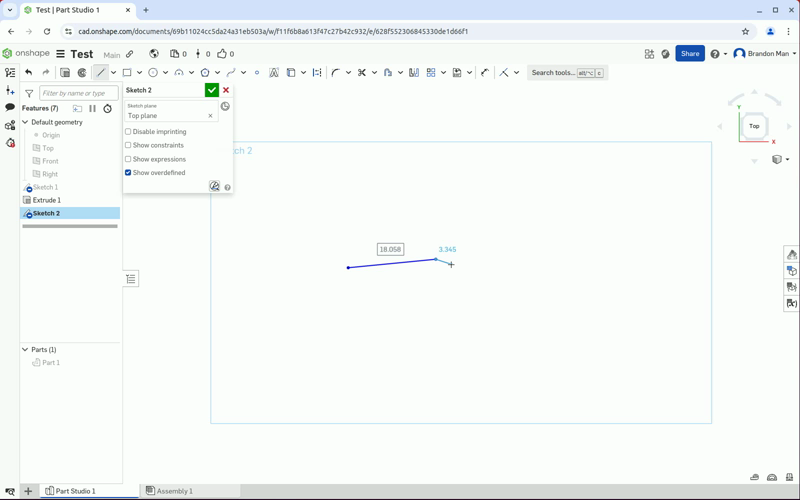
click(451, 264)
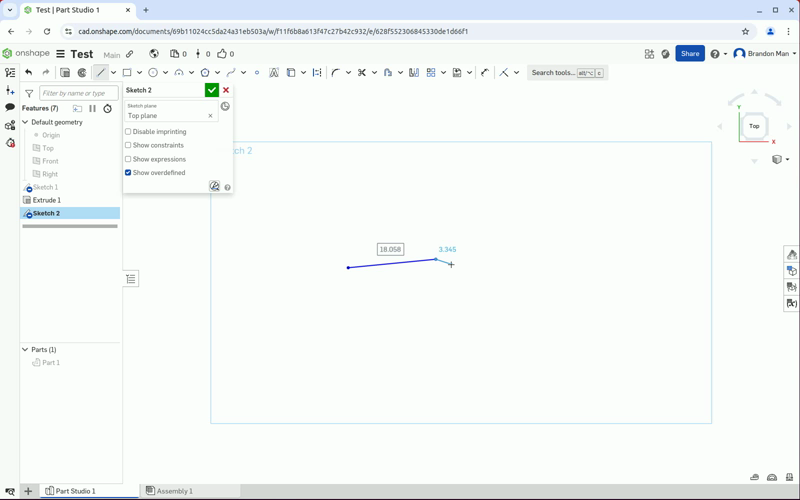
key_up(shift)
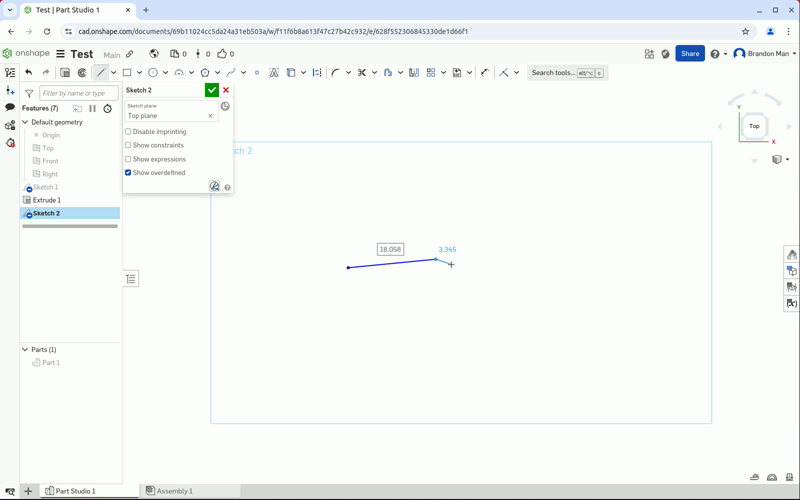
key_down(shift)
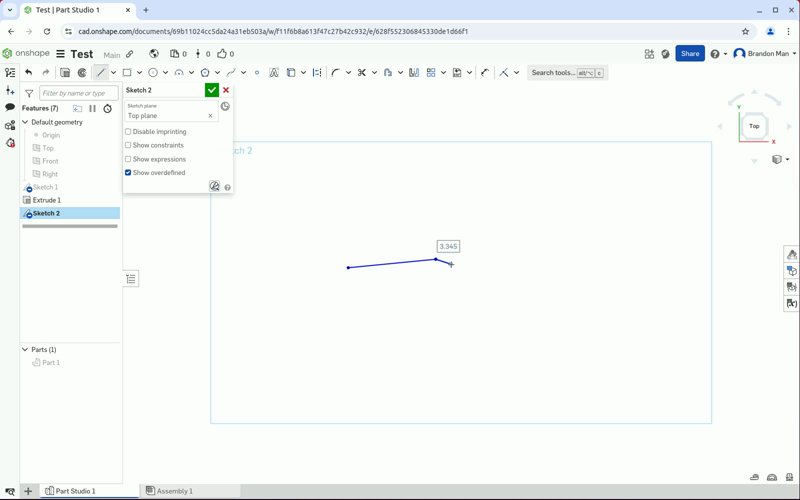
mouse_move(481, 264)
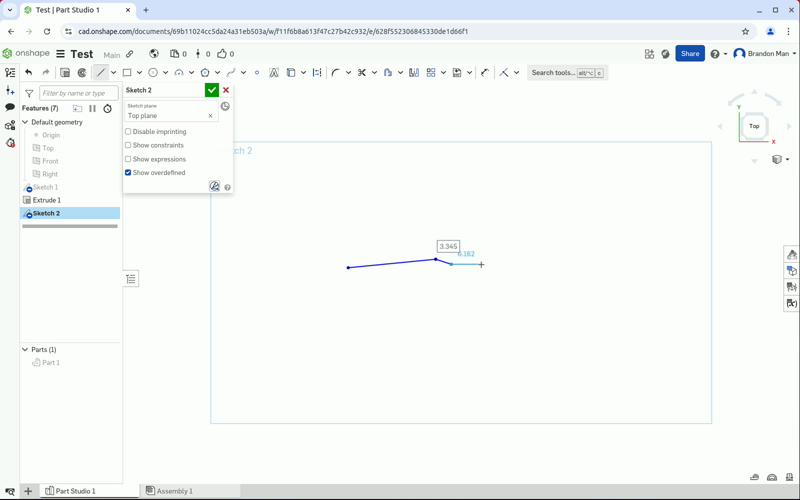
mouse_move(460, 264)
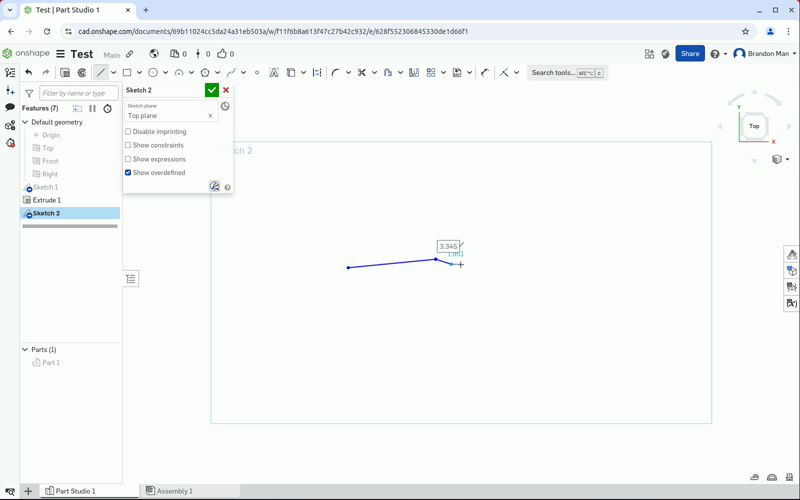
click(460, 264)
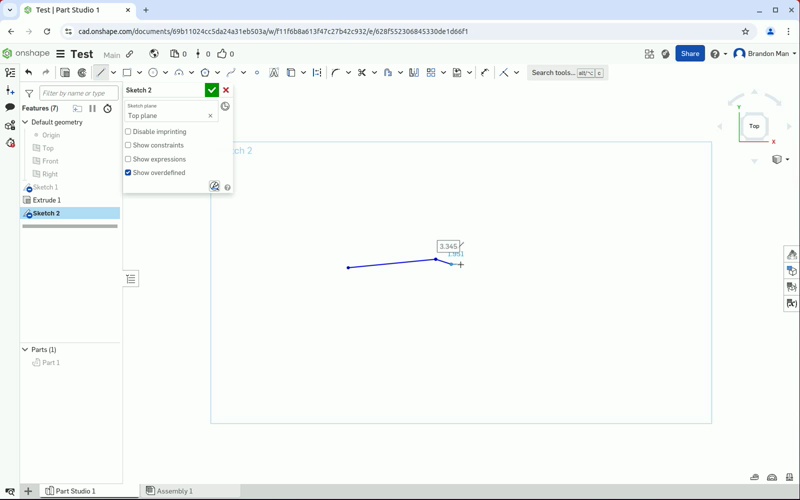
key_up(shift)
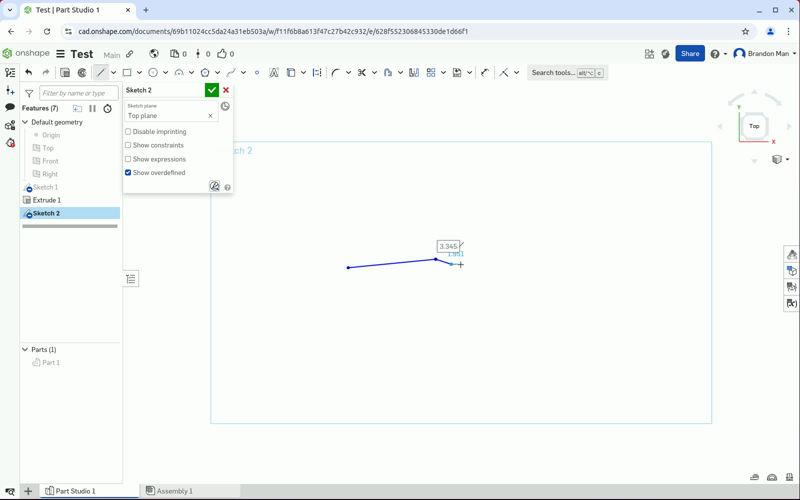
key_down(shift)
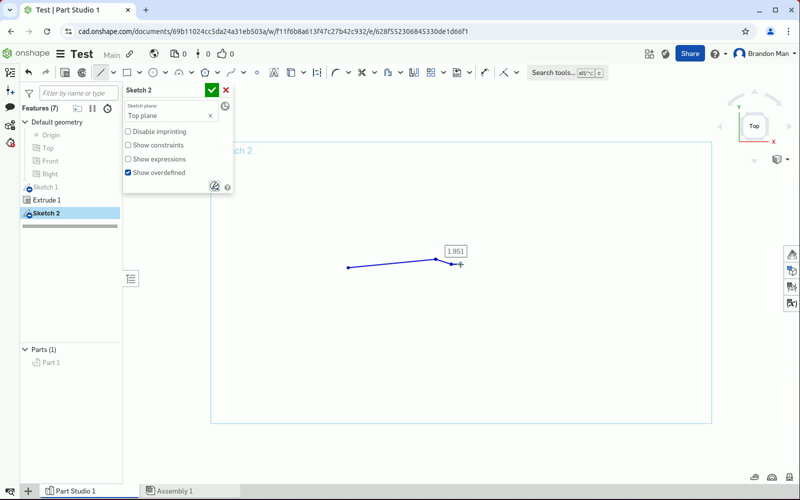
mouse_move(490, 264)
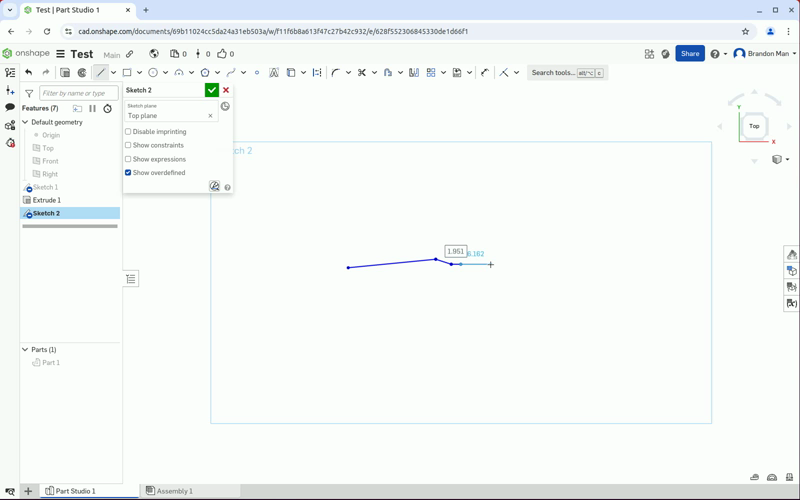
mouse_move(460, 228)
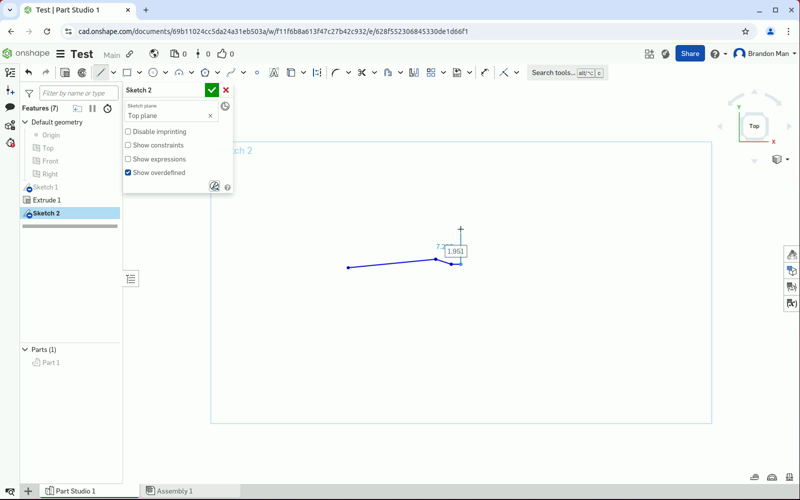
click(460, 228)
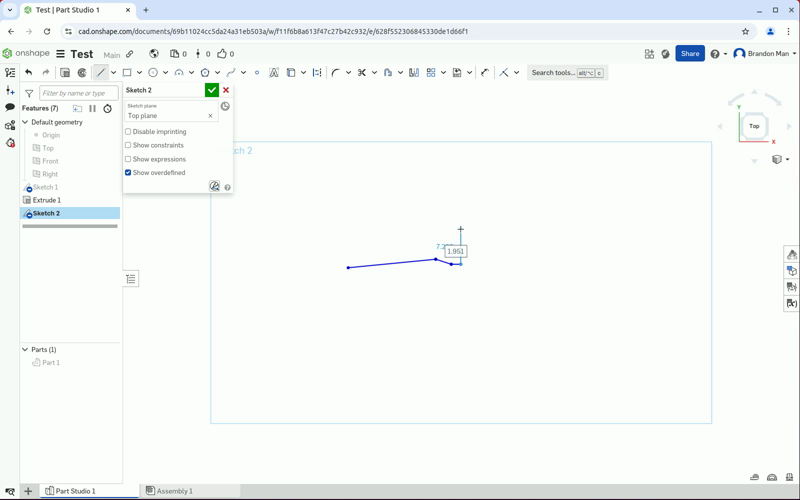
key_up(shift)
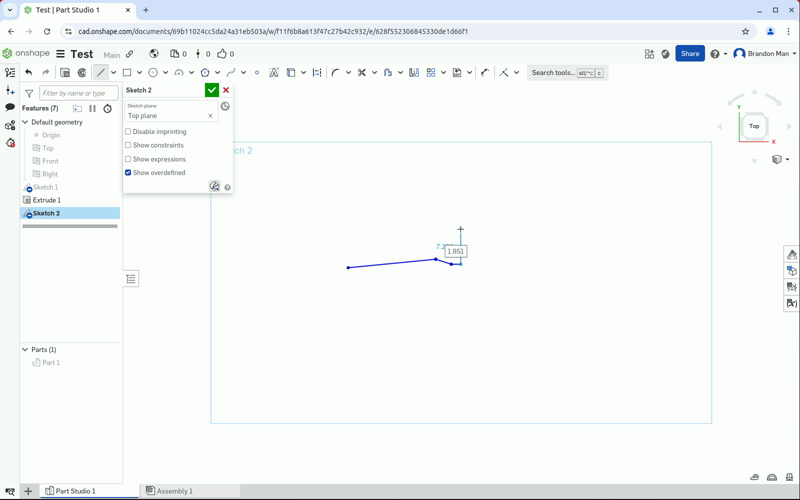
key_down(shift)
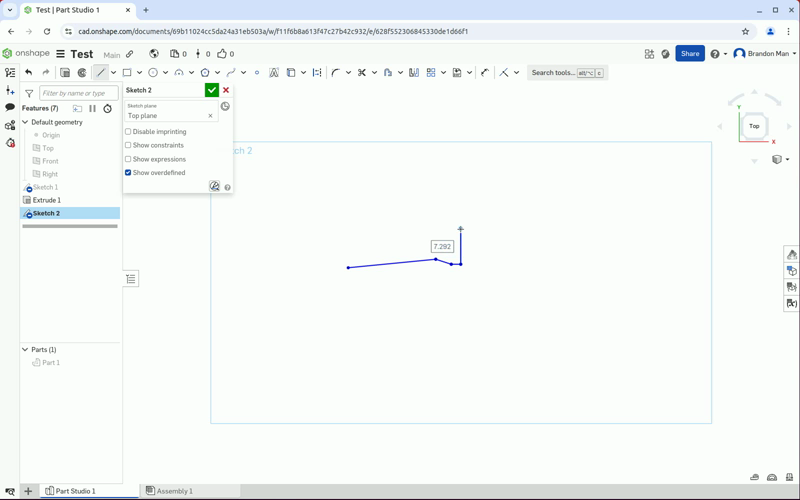
mouse_move(490, 228)
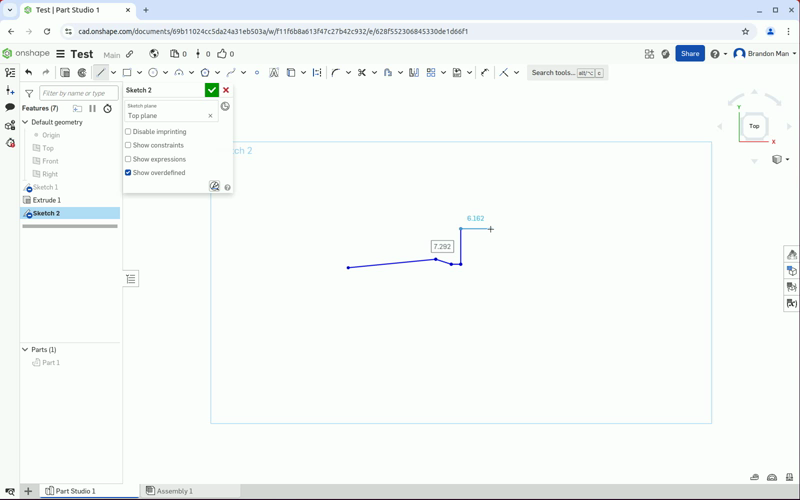
mouse_move(451, 228)
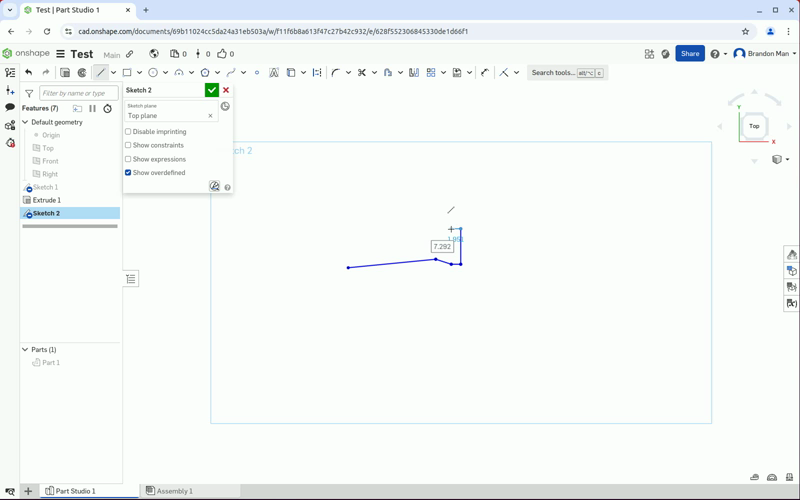
click(451, 228)
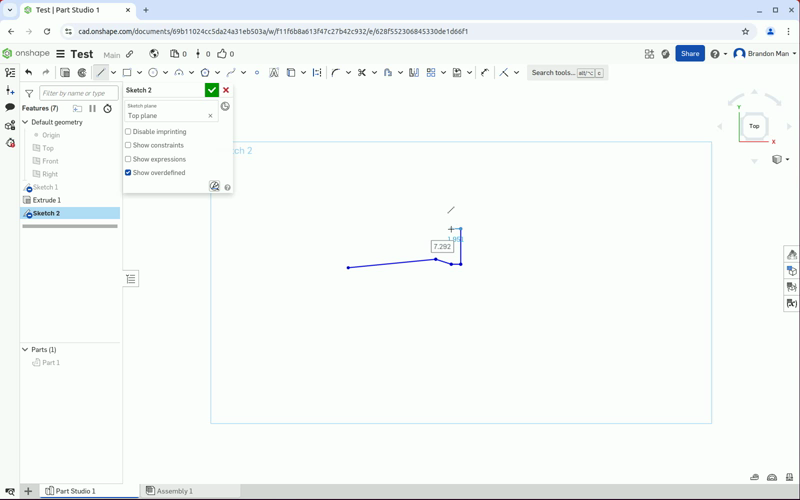
key_up(shift)
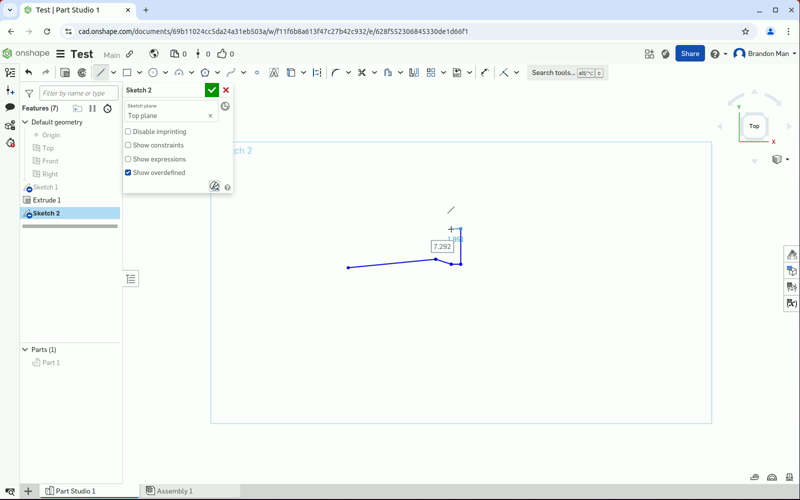
key_down(shift)
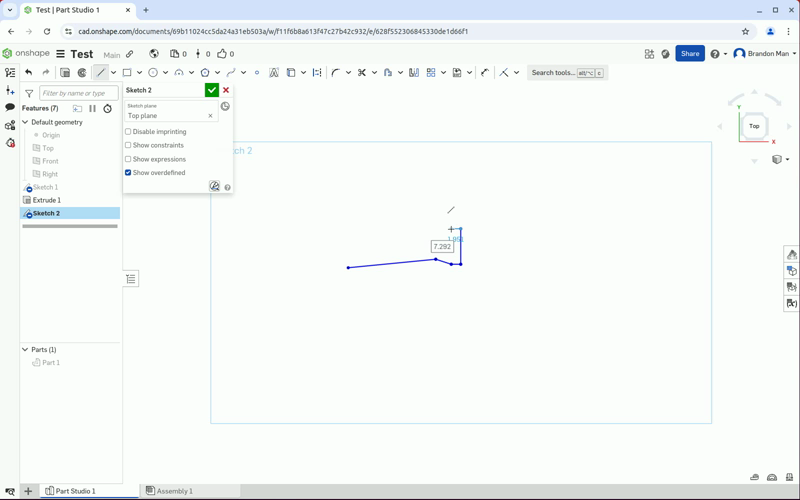
mouse_move(351, 259)
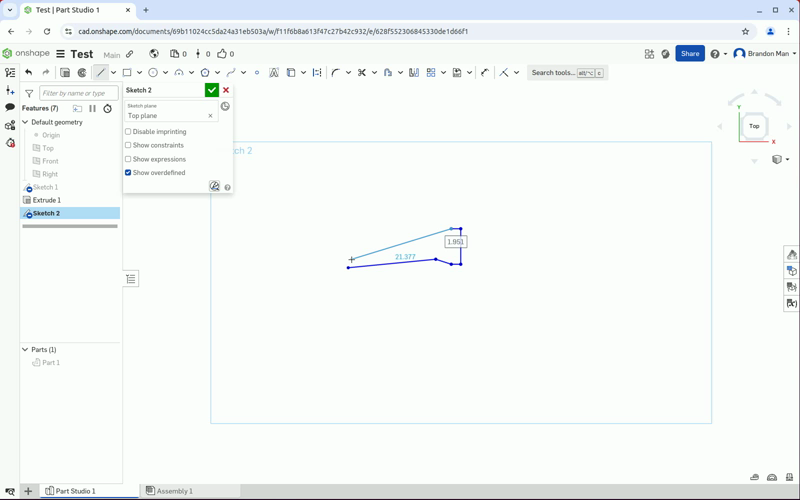
click(351, 259)
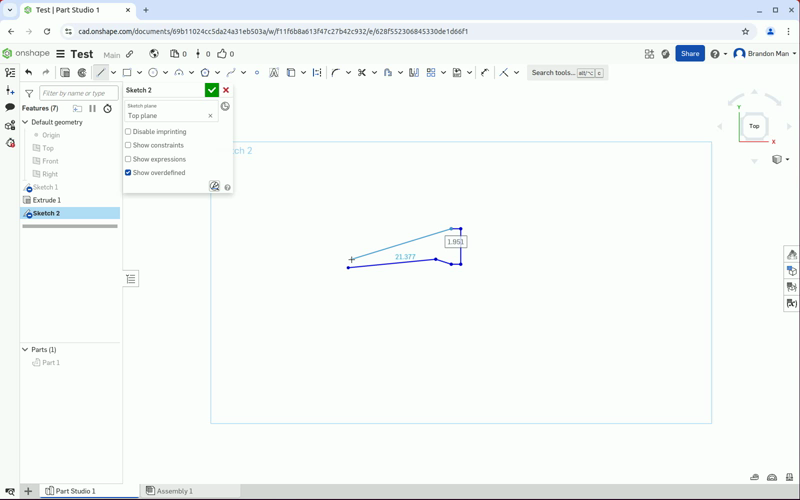
key_up(shift)
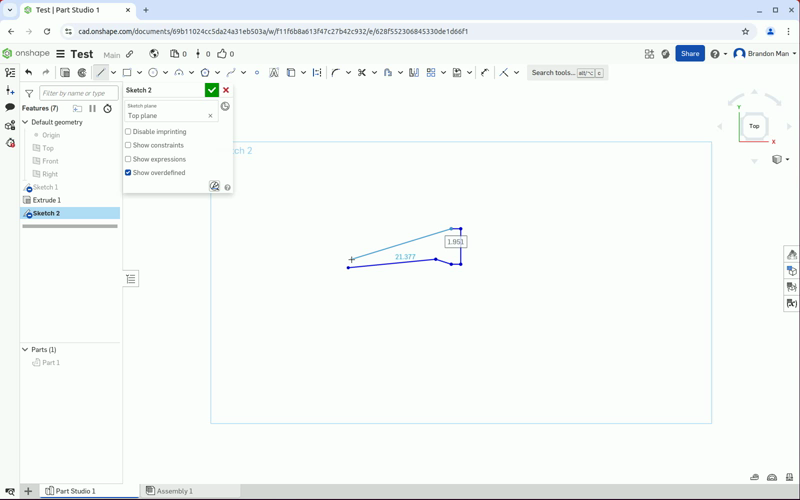
mouse_move(381, 259)
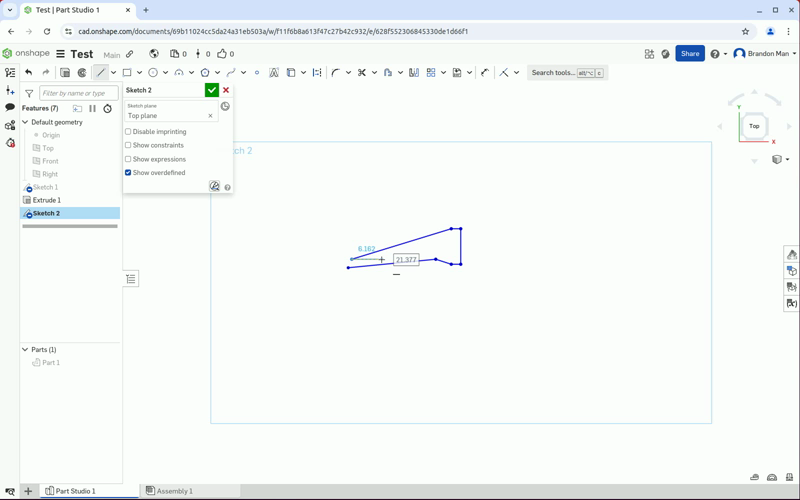
key_down(shift)
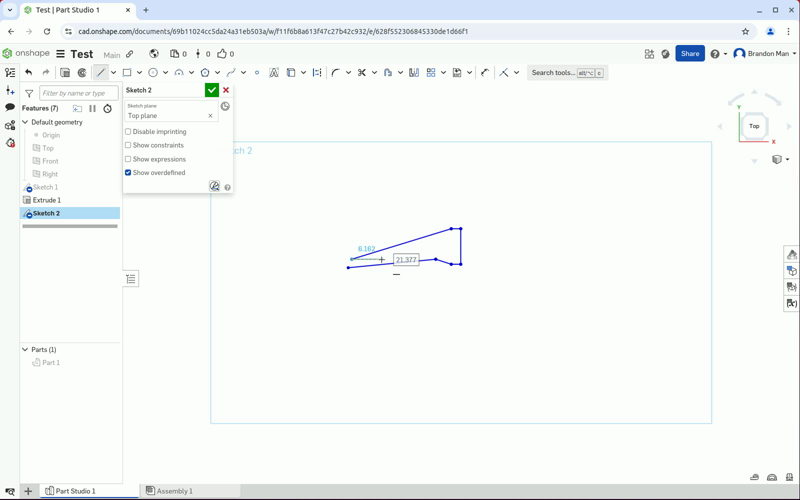
mouse_move(348, 267)
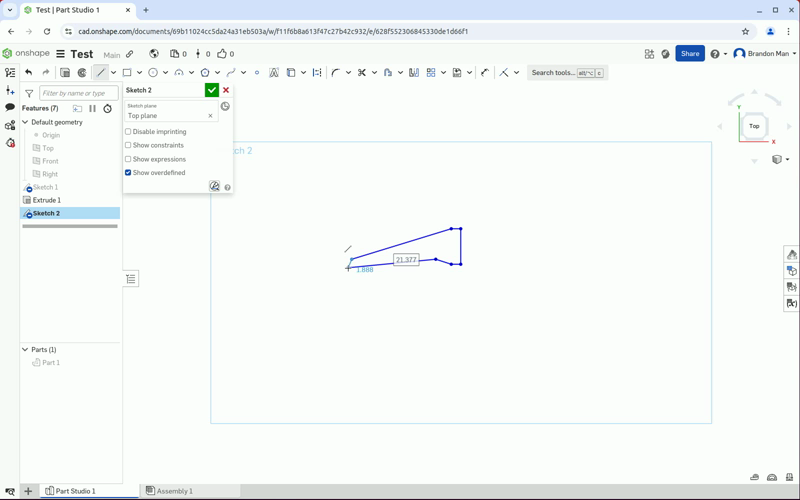
key_up(shift)
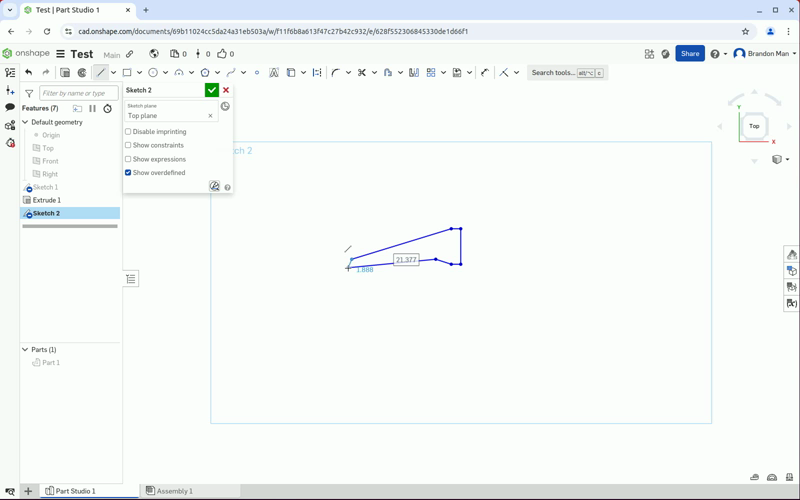
click(348, 267)
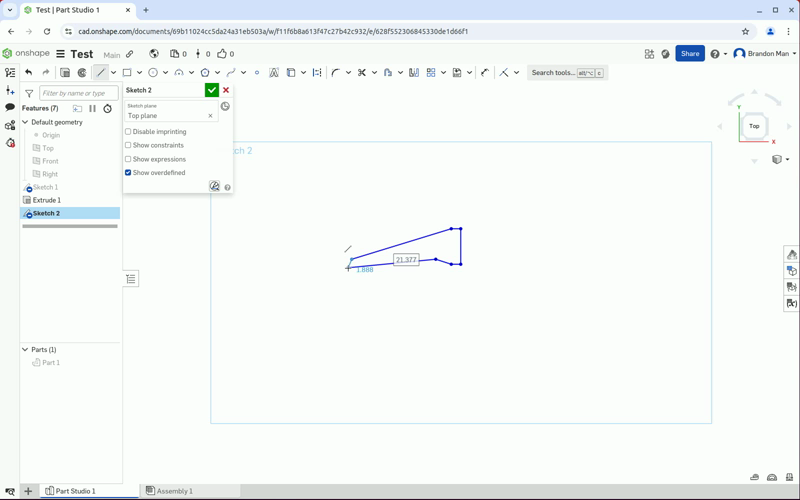
key(esc)
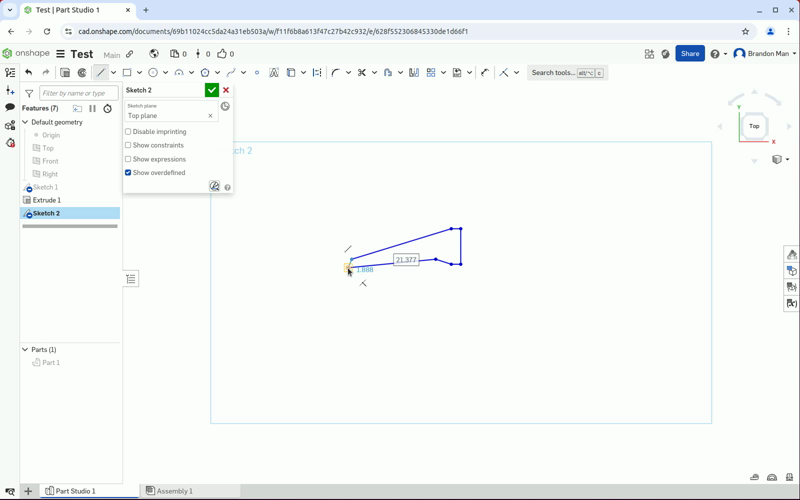
mouse_move(401, 253)
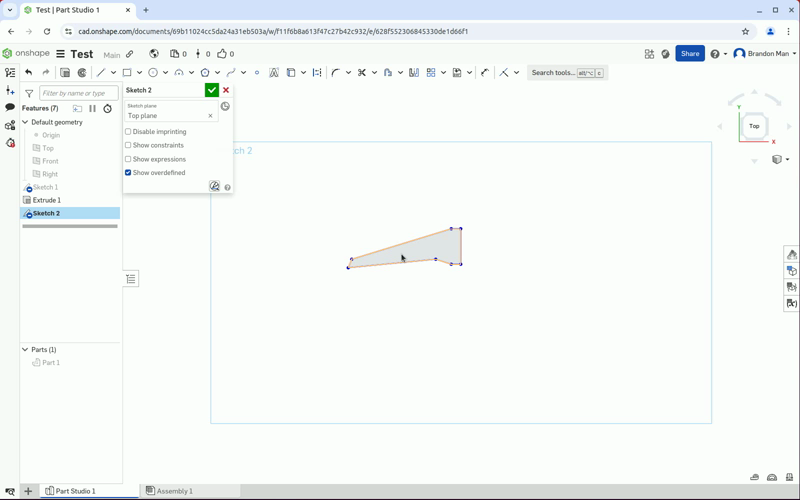
click(401, 253)
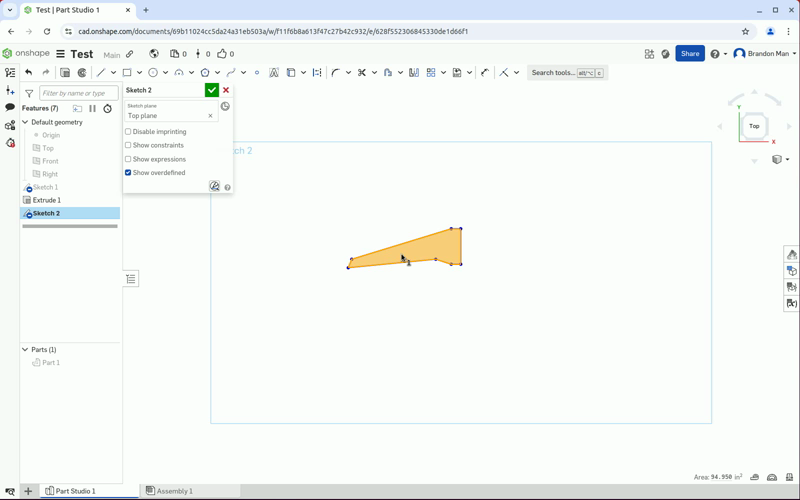
mouse_move(73, 352)
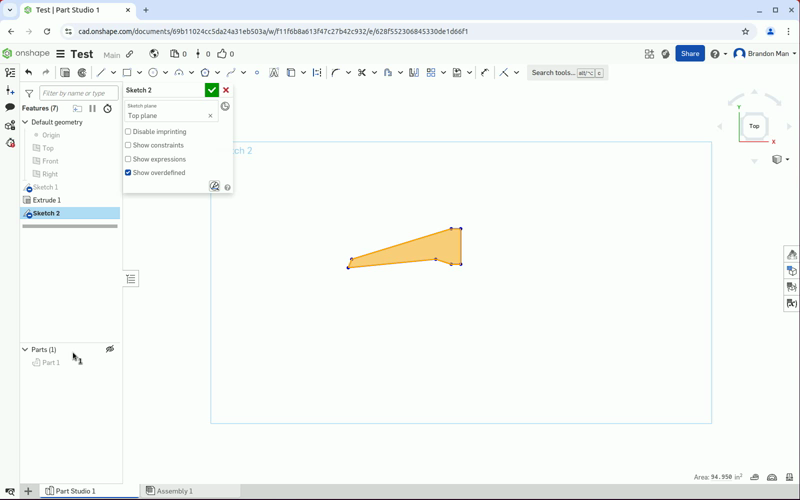
key(shift+y)
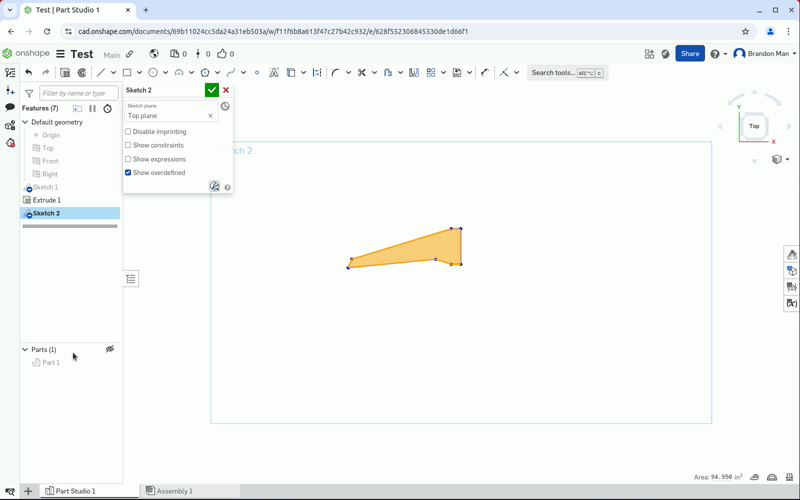
key(shift+e)
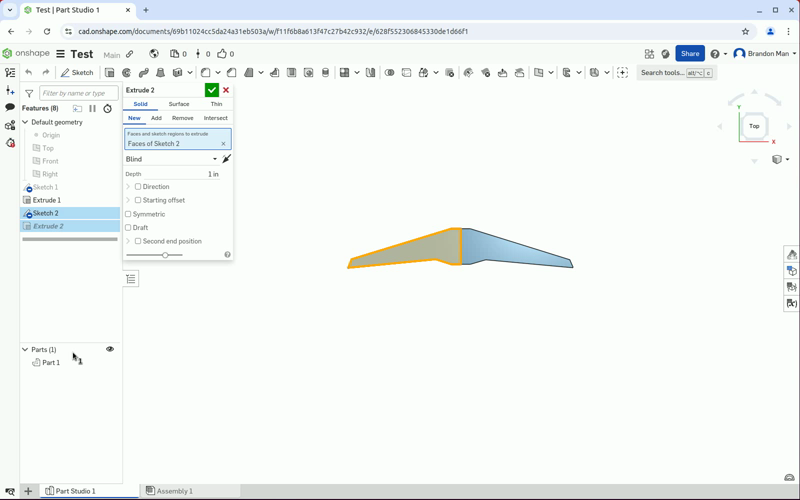
mouse_move(143, 106)
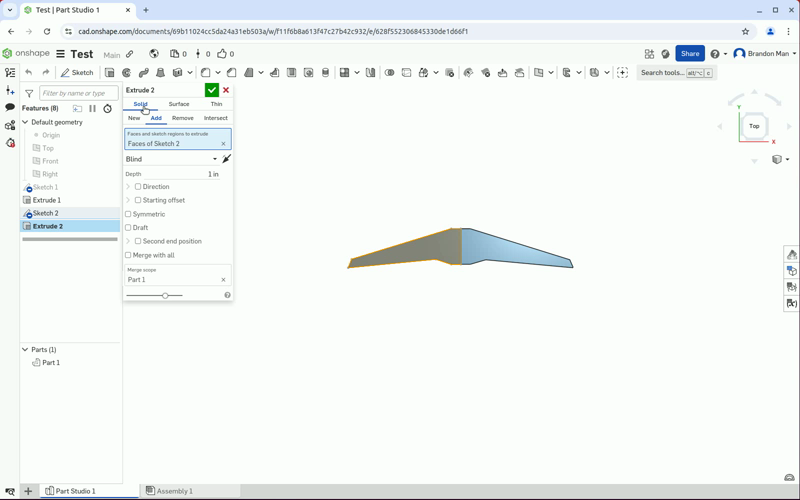
click(143, 106)
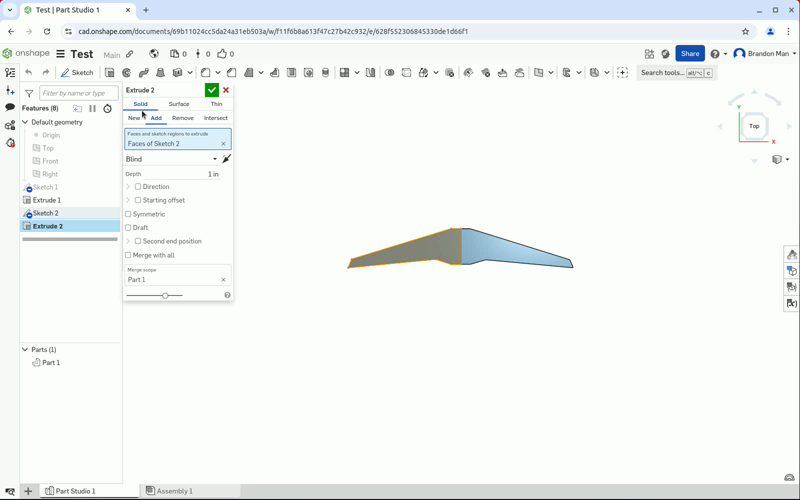
mouse_move(137, 120)
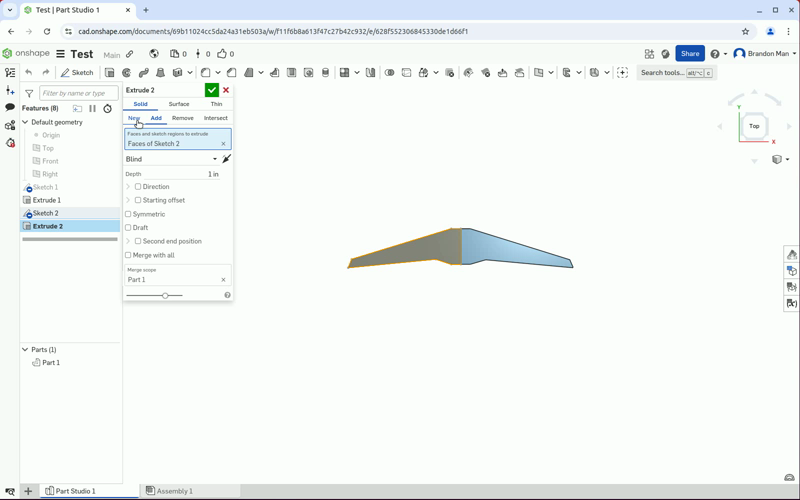
click(137, 120)
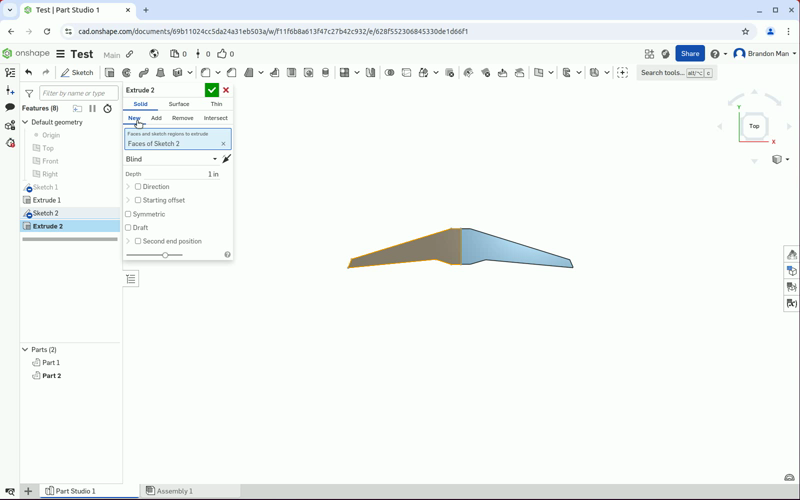
key(tab, 4)
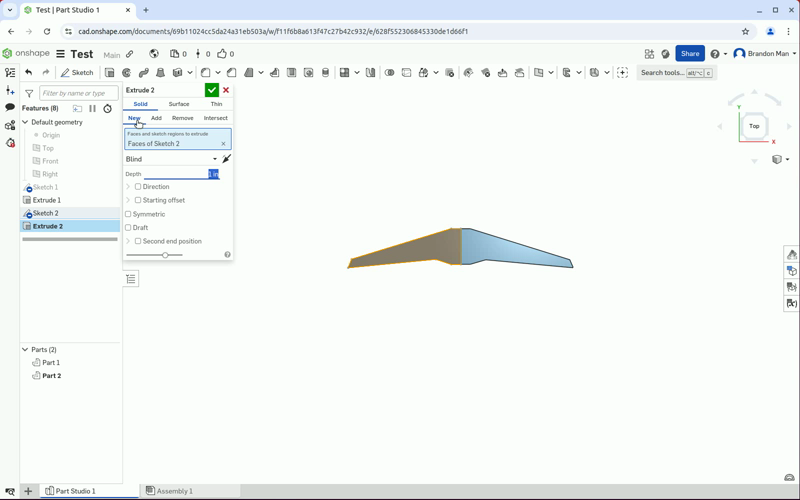
text(0.241)
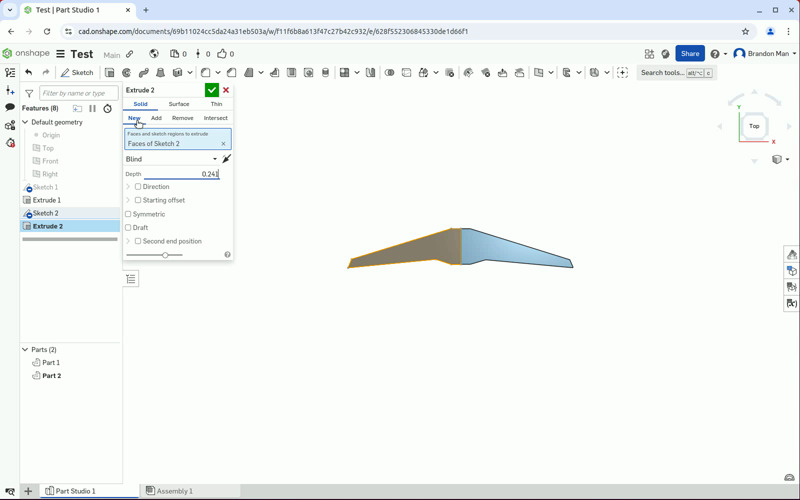
key(enter)
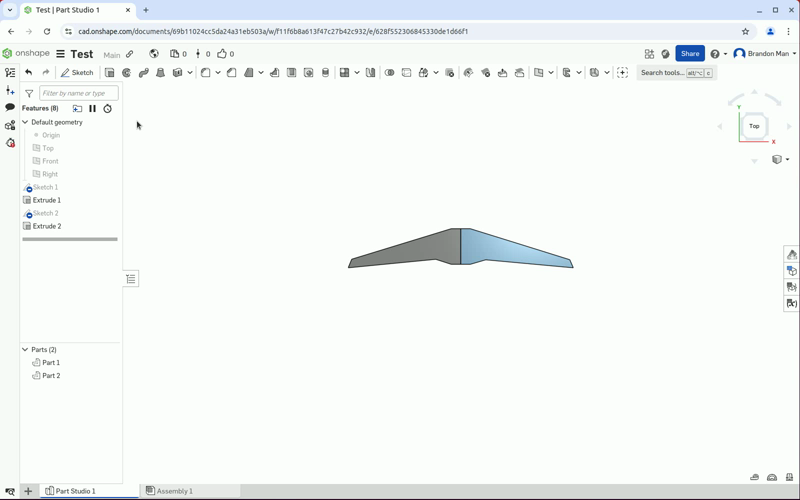
key(shift+h)
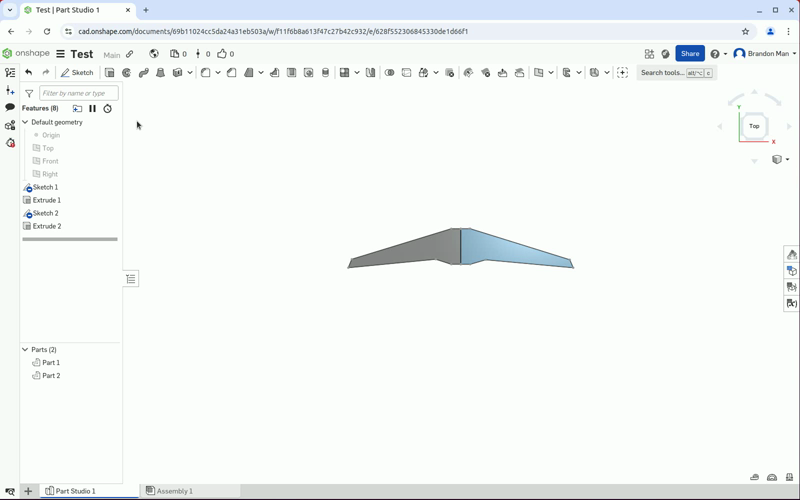
key(shift+h)
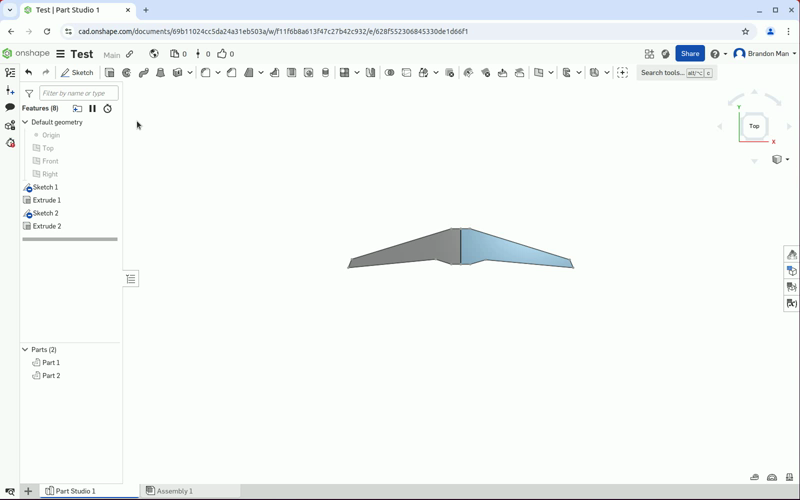
key(shift+7)
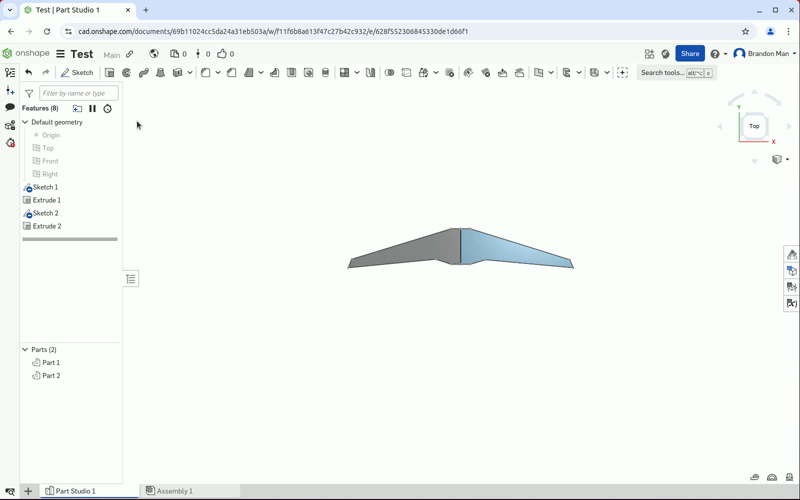
key(up, 3)
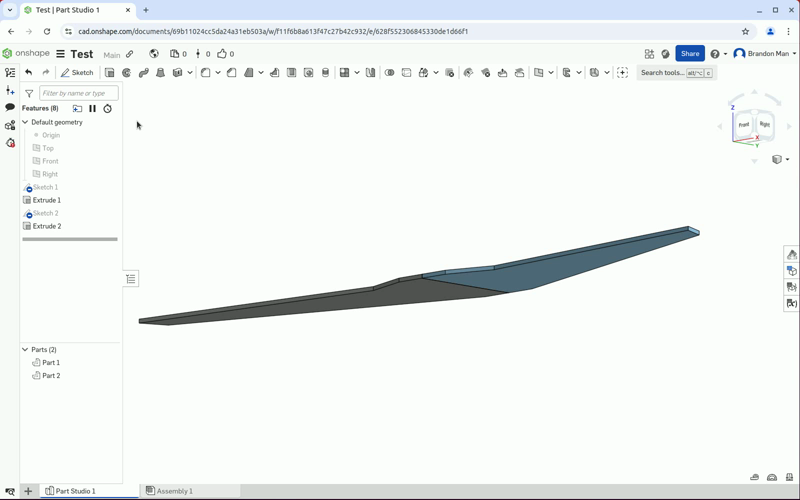
key(left, 3)
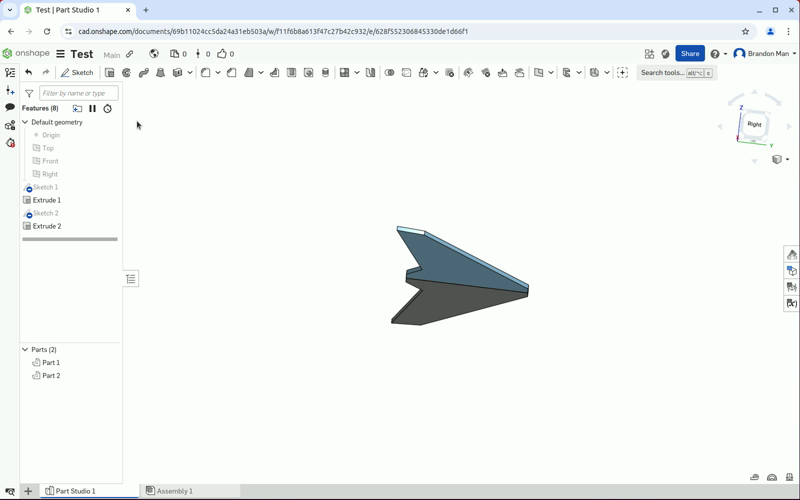
key(right, 3)
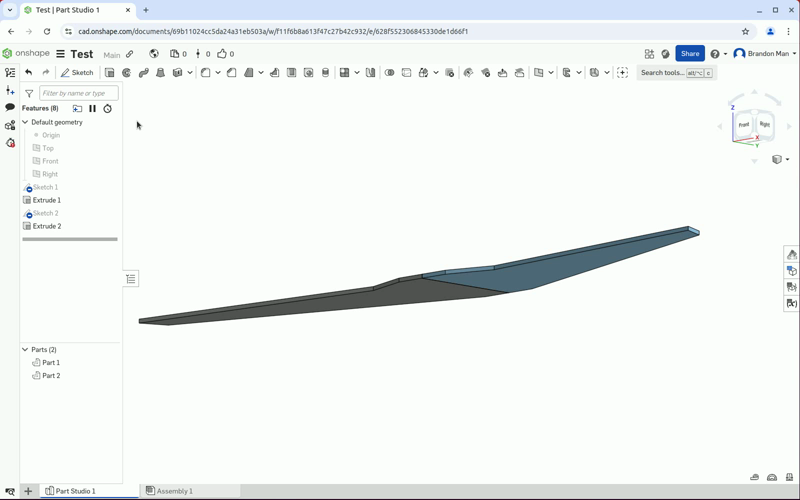
key(down, 3)
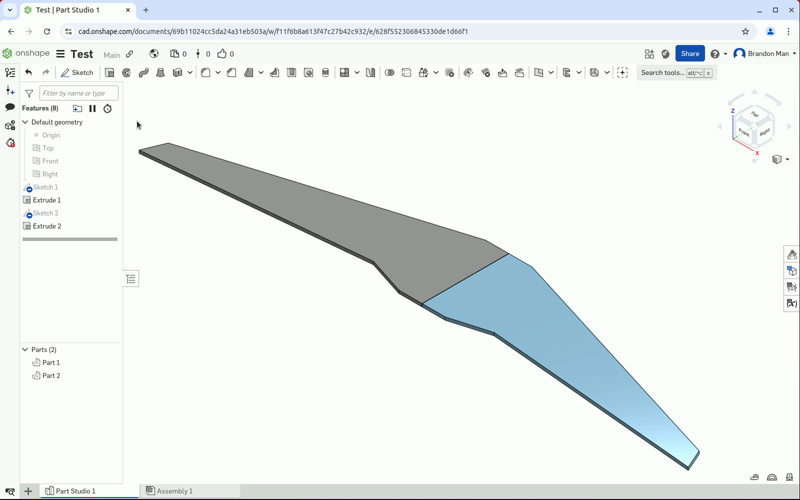
mouse_move(73, 189)
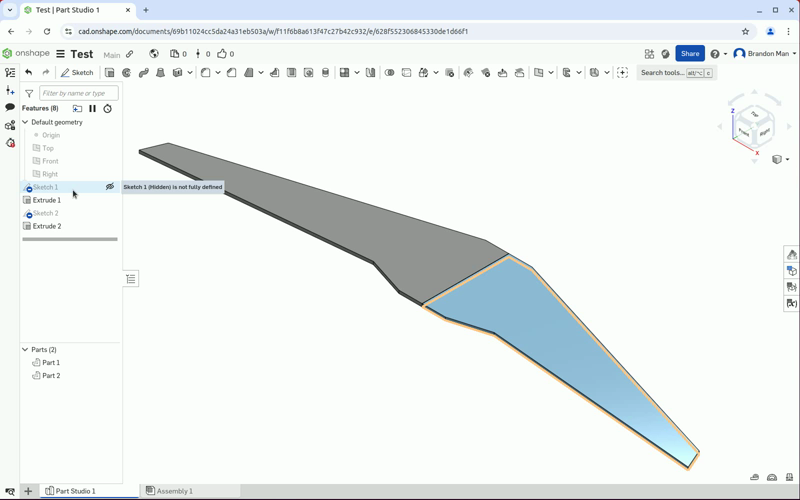
click(73, 189)